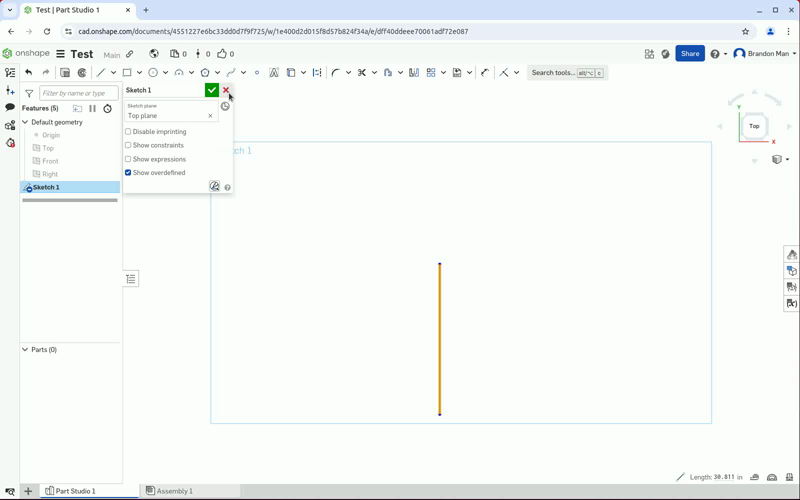
key(shift+h)
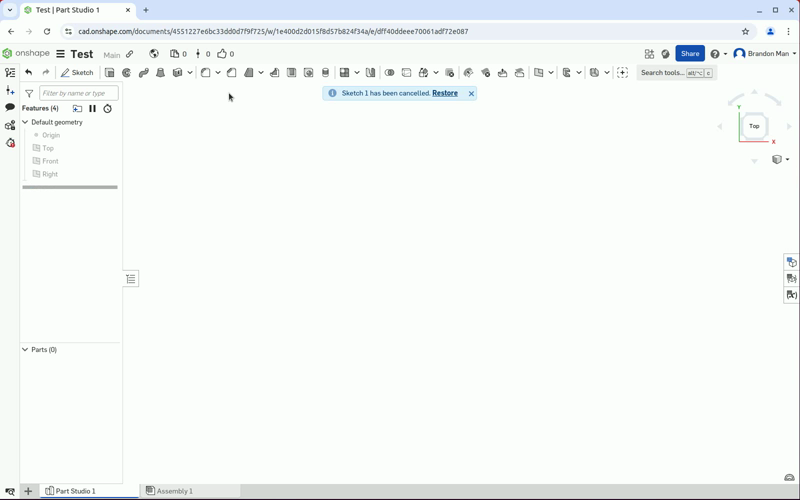
mouse_move(73, 352)
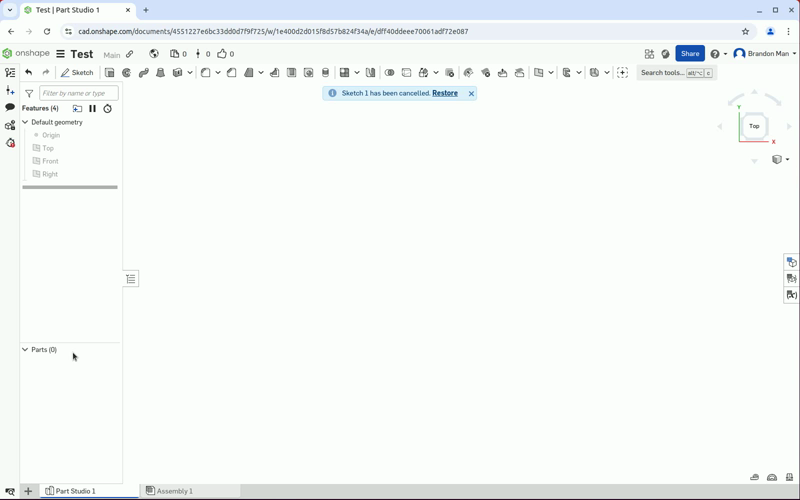
key(y)
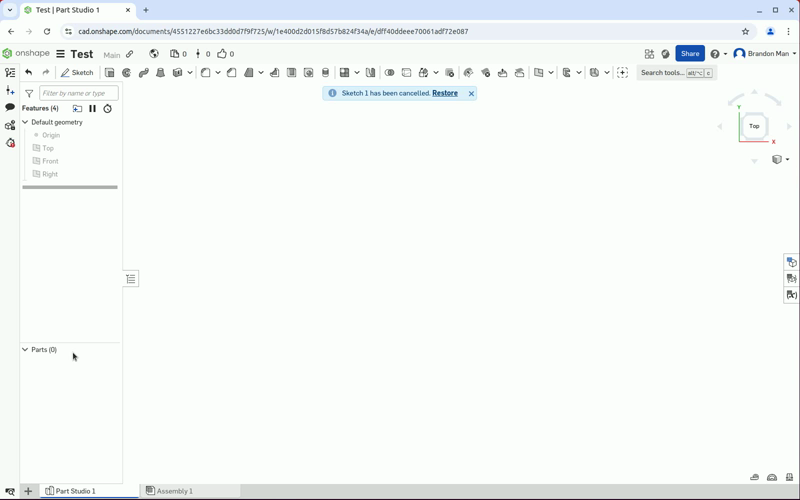
key(shift+p)
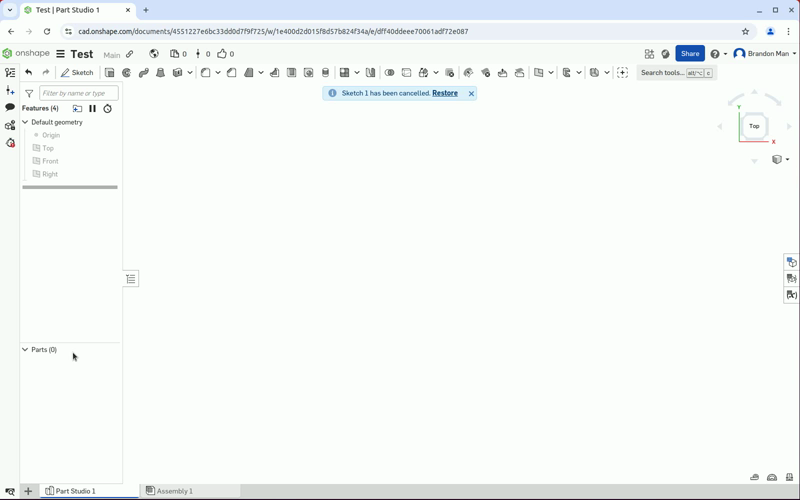
key(space)
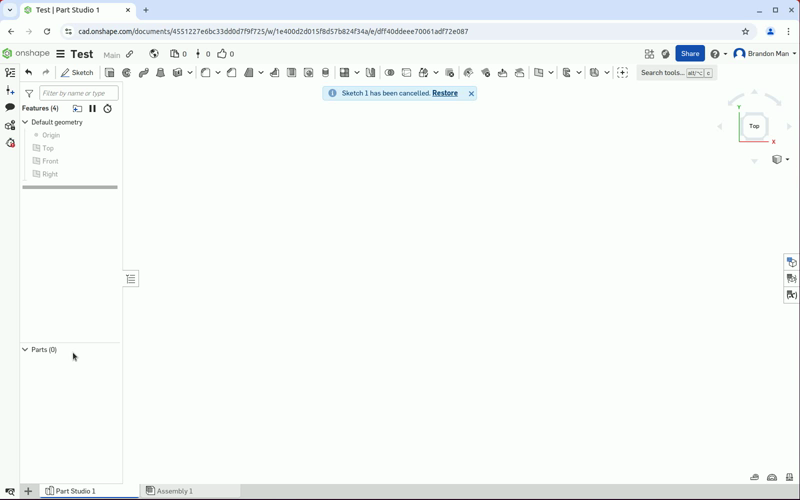
key_down(shift)
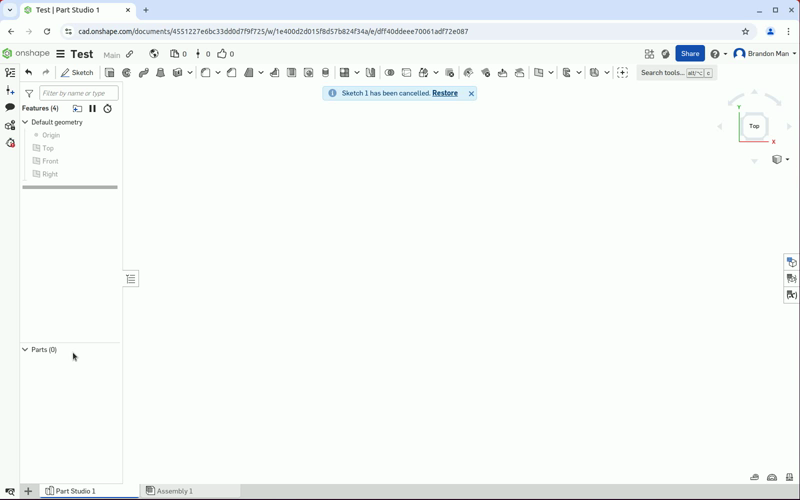
key(up)
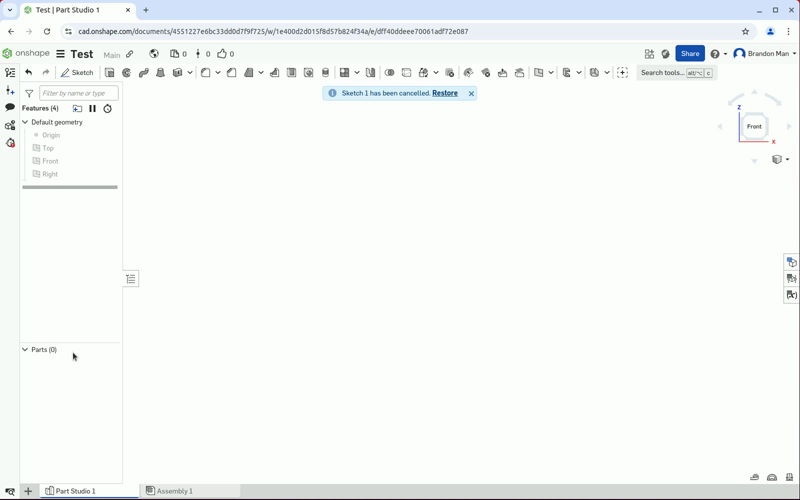
key_up(shift)
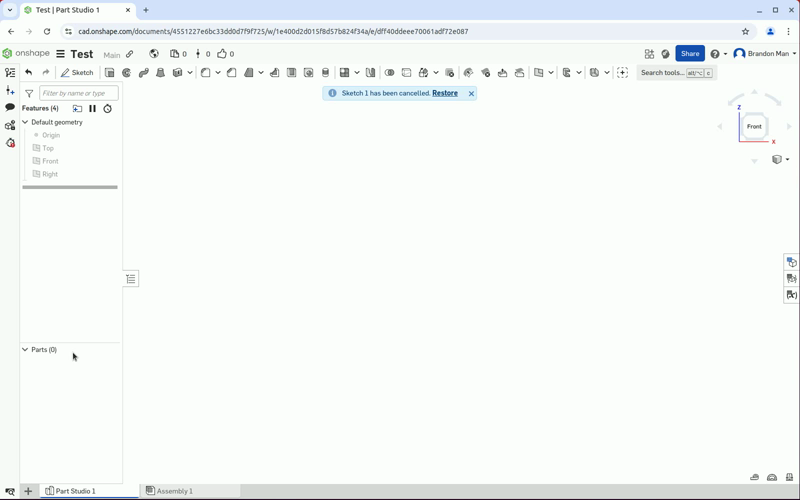
mouse_move(73, 352)
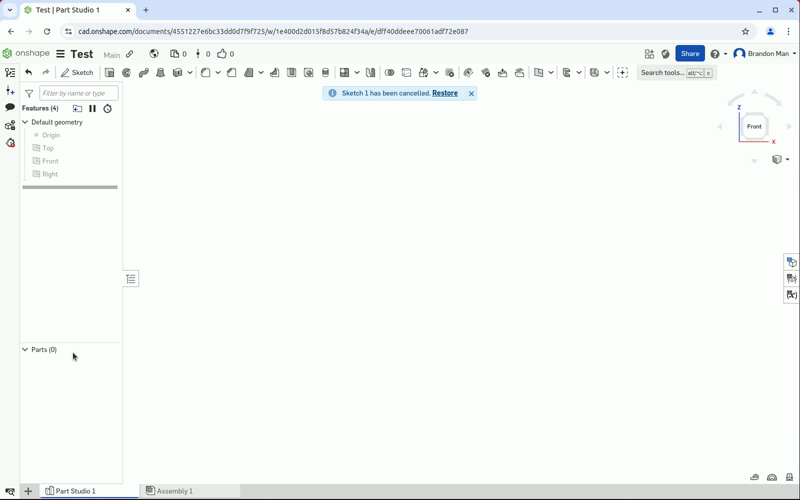
key(shift+y)
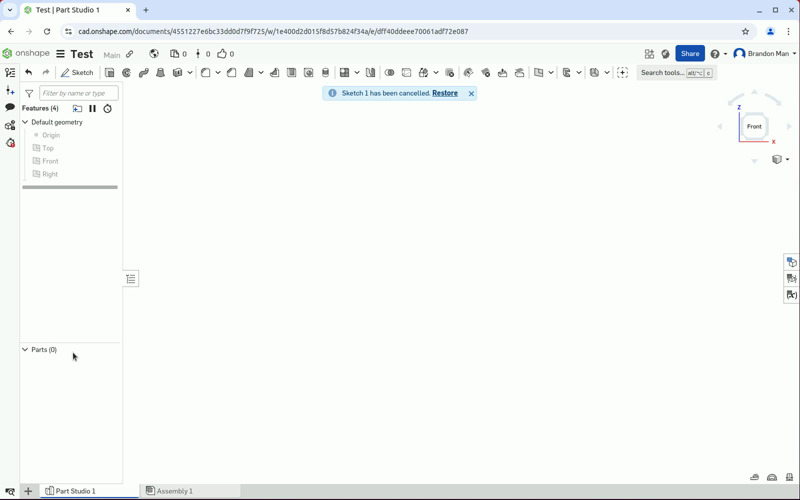
key(shift+s)
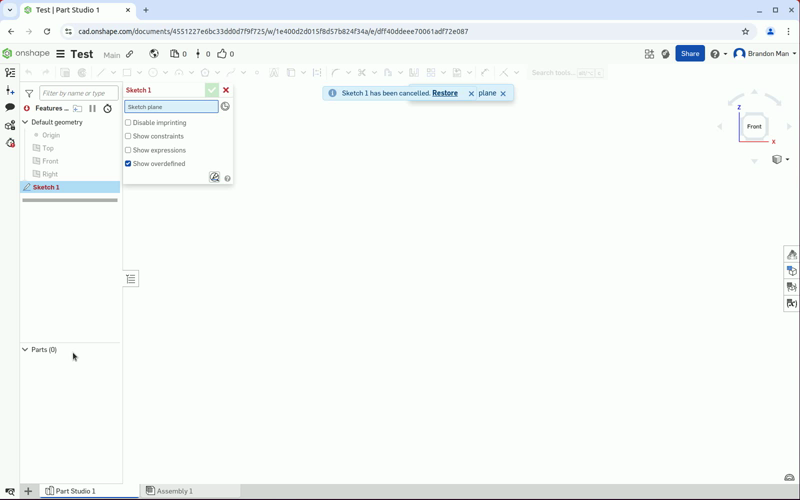
mouse_move(73, 163)
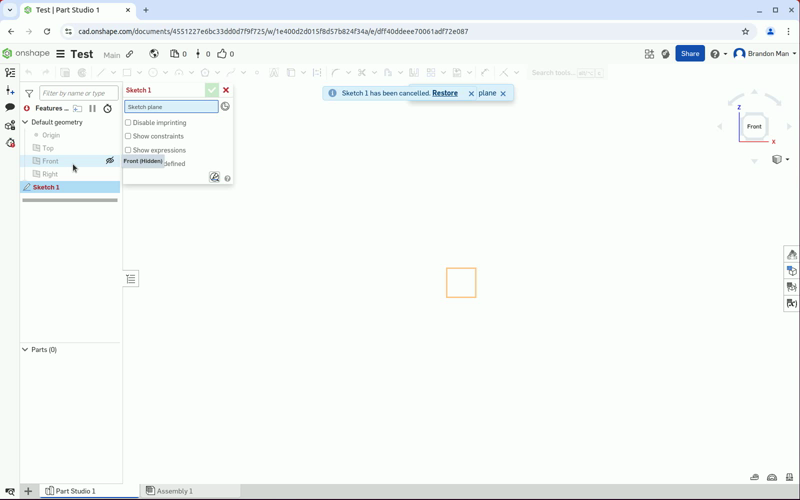
click(73, 163)
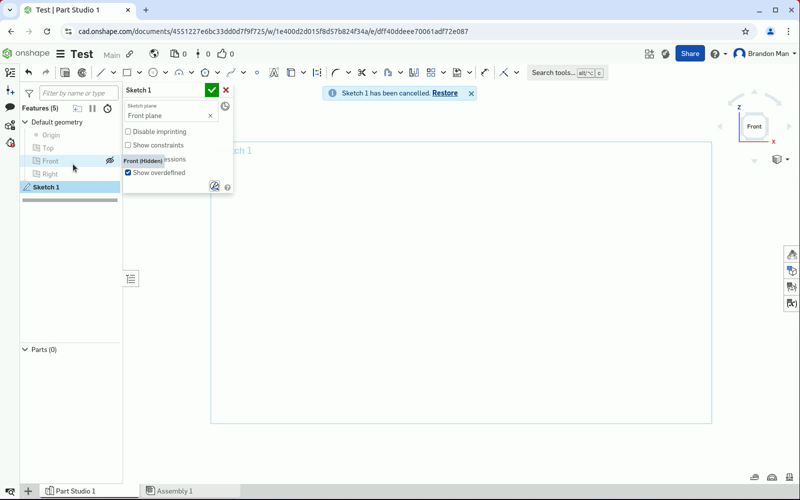
mouse_move(73, 352)
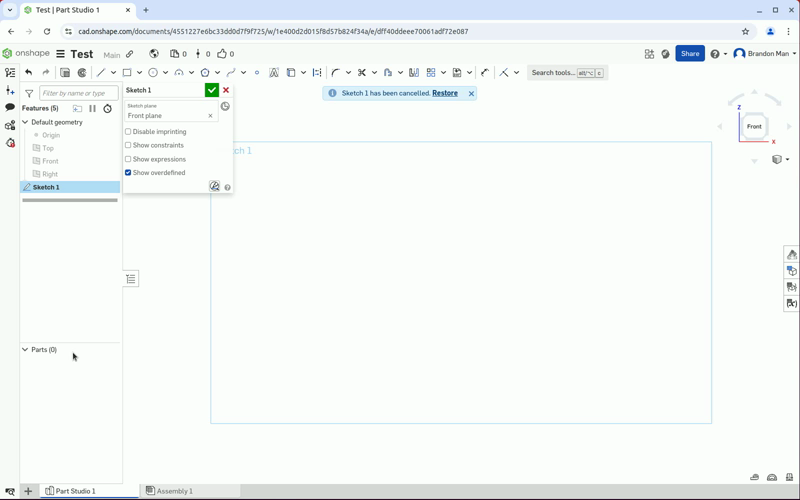
key(y)
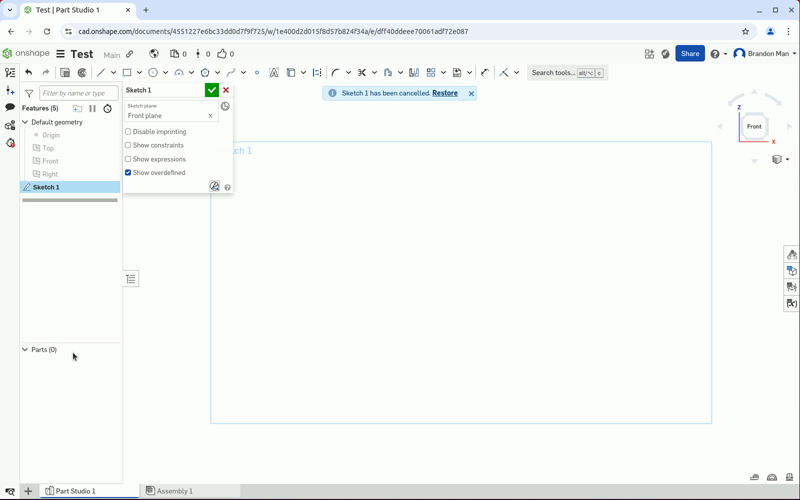
key(c)
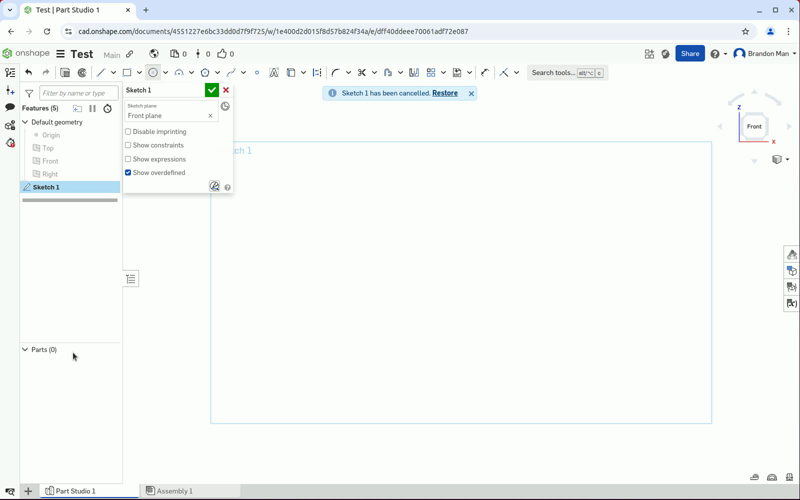
key_down(shift)
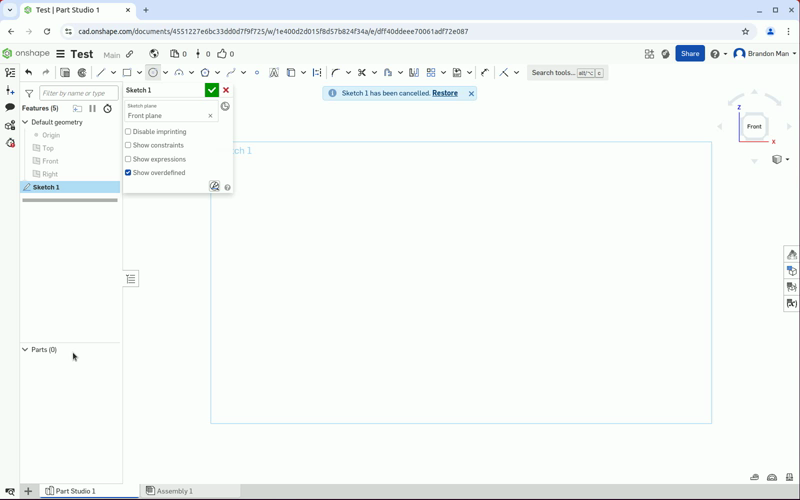
mouse_move(460, 282)
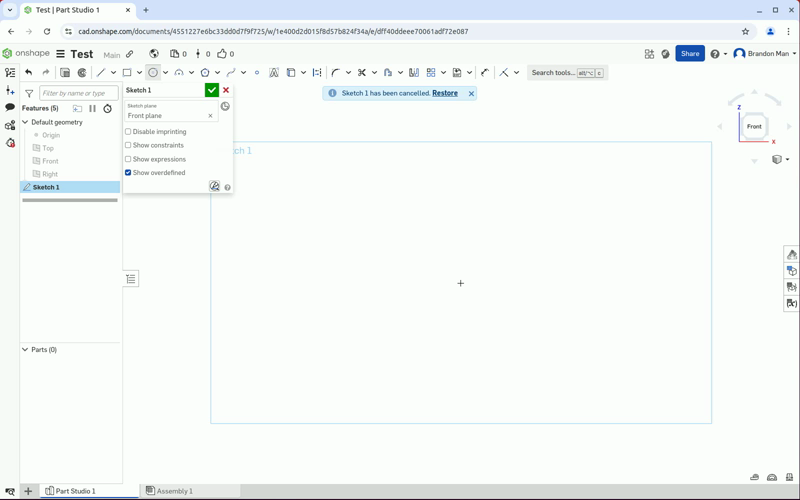
click(460, 282)
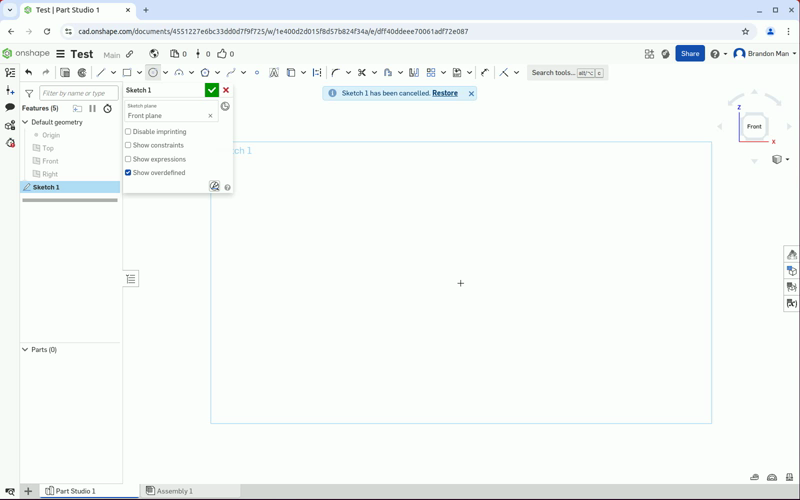
key_up(shift)
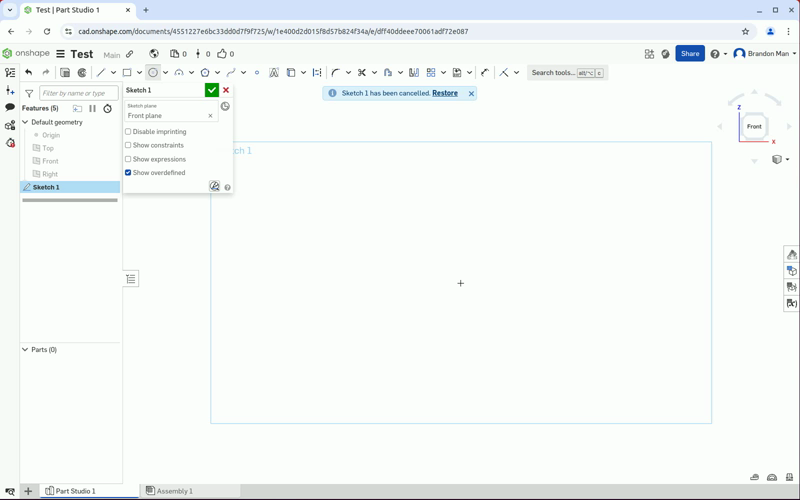
mouse_move(505, 282)
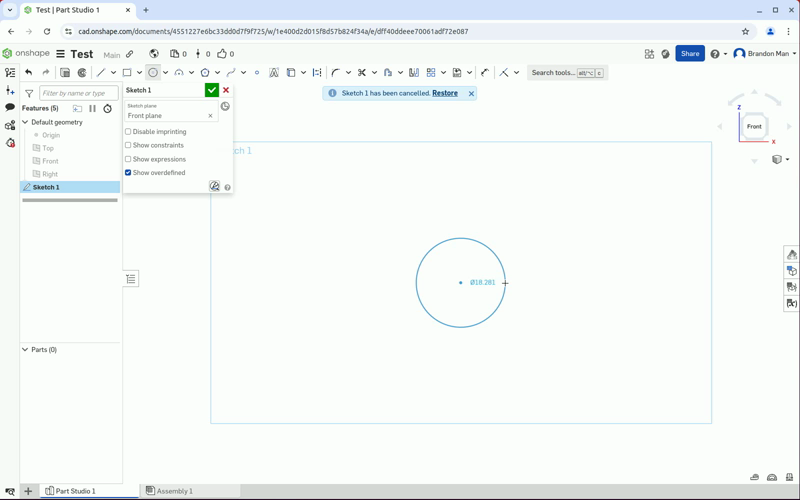
click(505, 282)
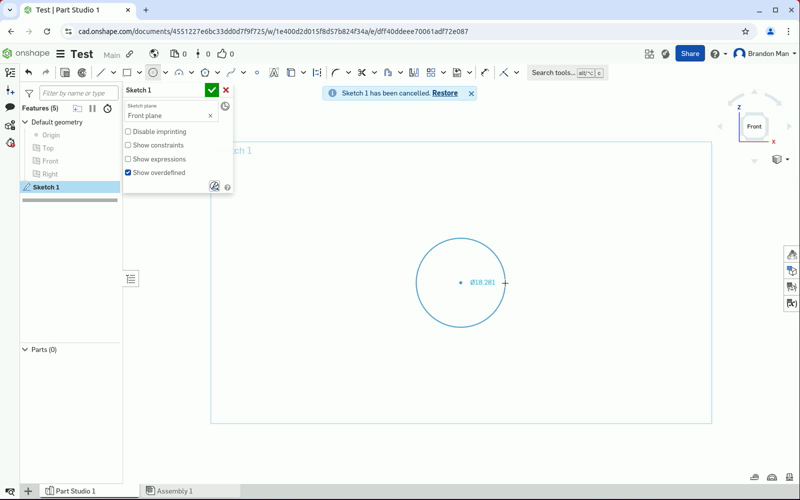
key(esc)
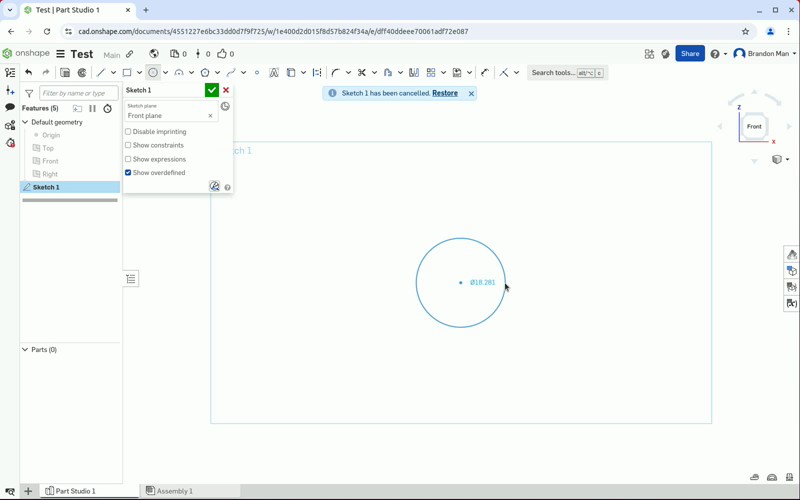
key(c)
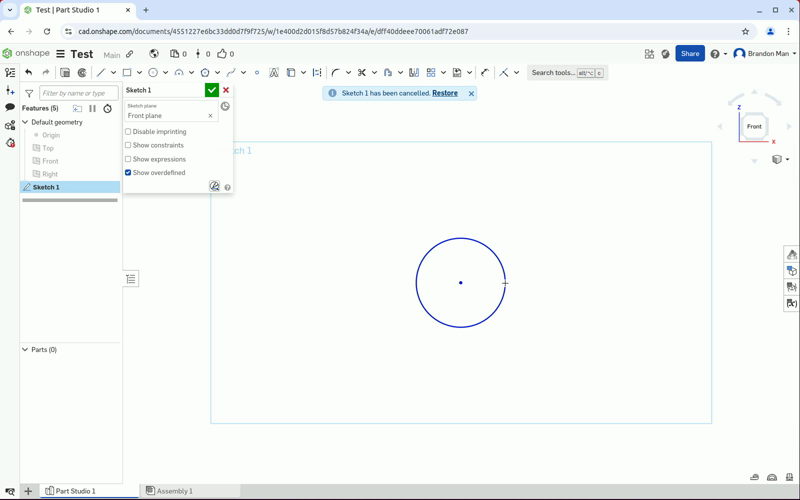
key_down(shift)
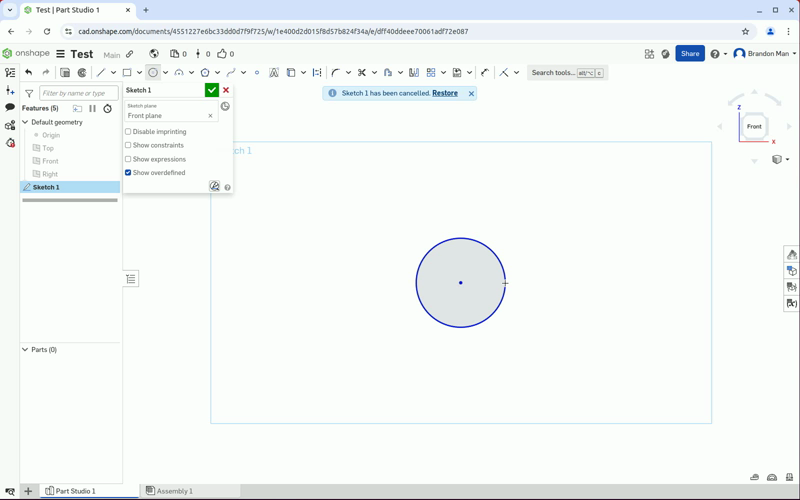
mouse_move(460, 282)
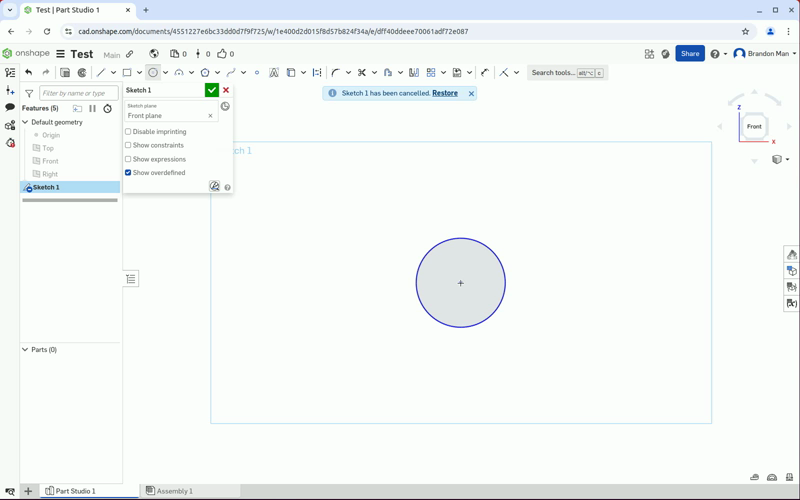
click(460, 282)
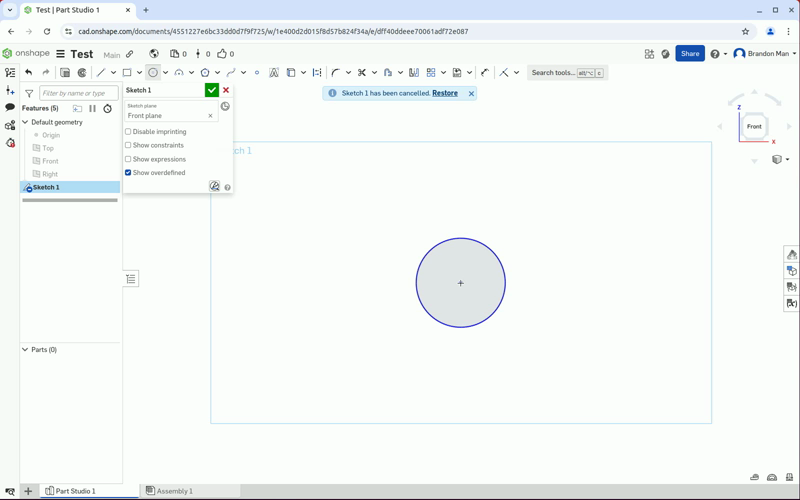
key_up(shift)
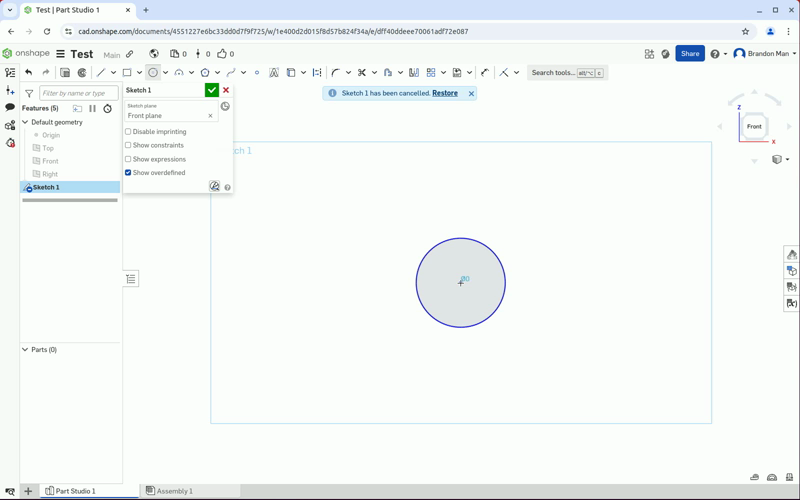
mouse_move(478, 282)
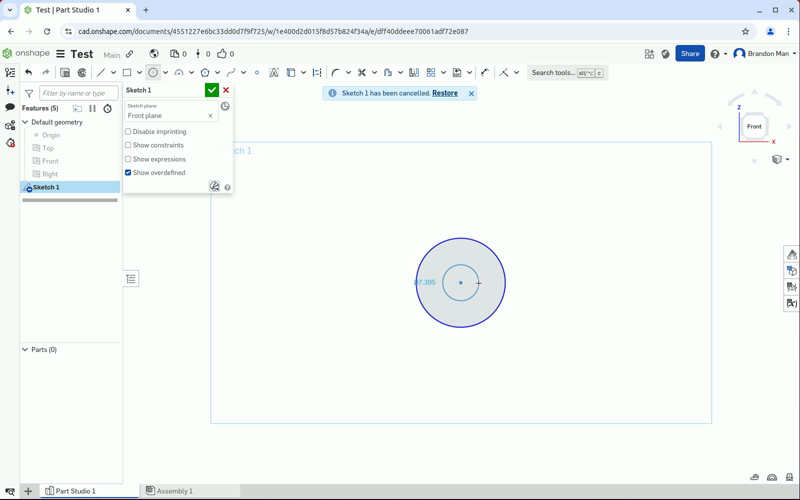
click(478, 282)
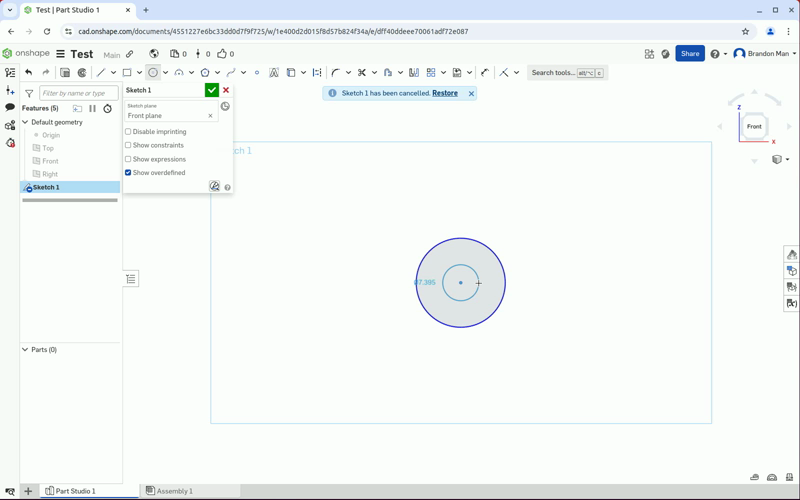
key(esc)
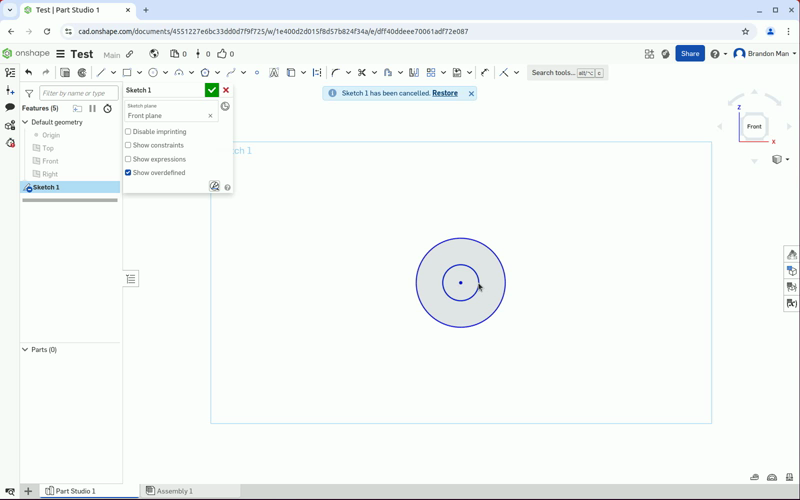
mouse_move(427, 296)
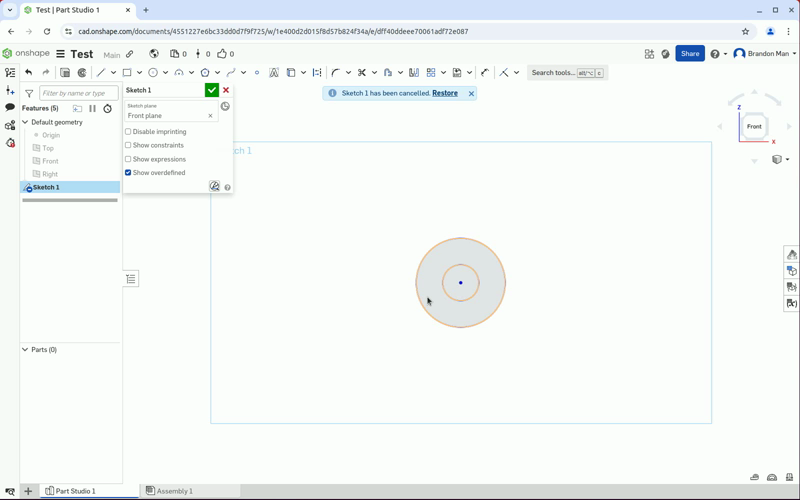
click(427, 296)
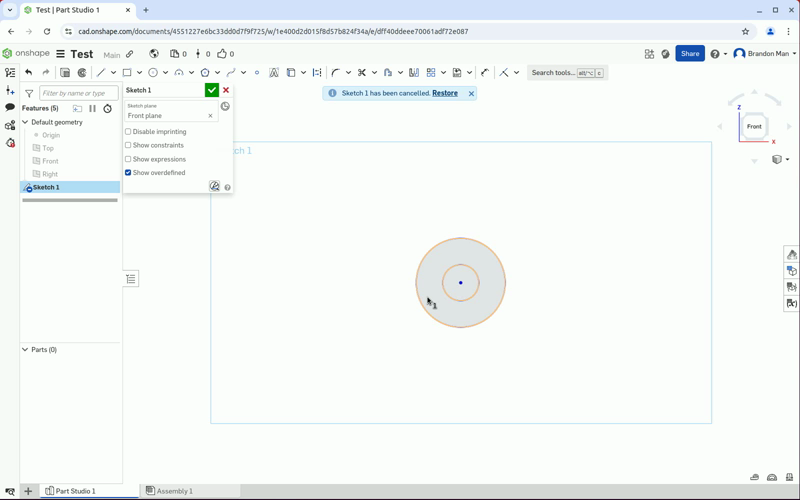
mouse_move(73, 352)
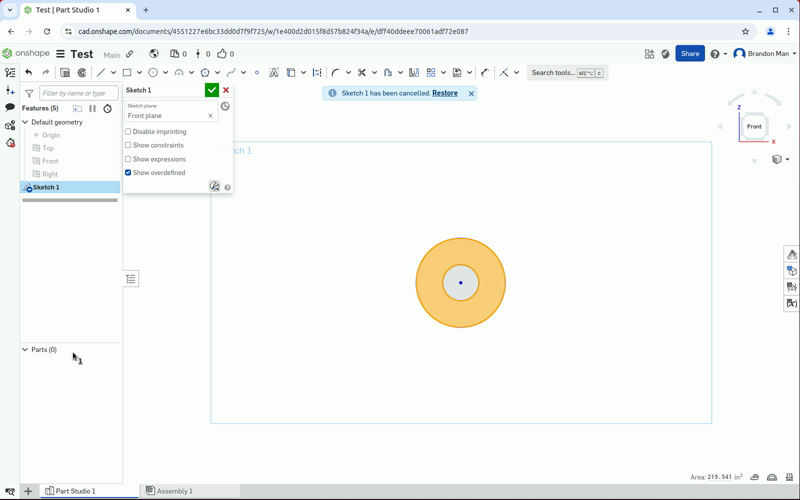
key(shift+y)
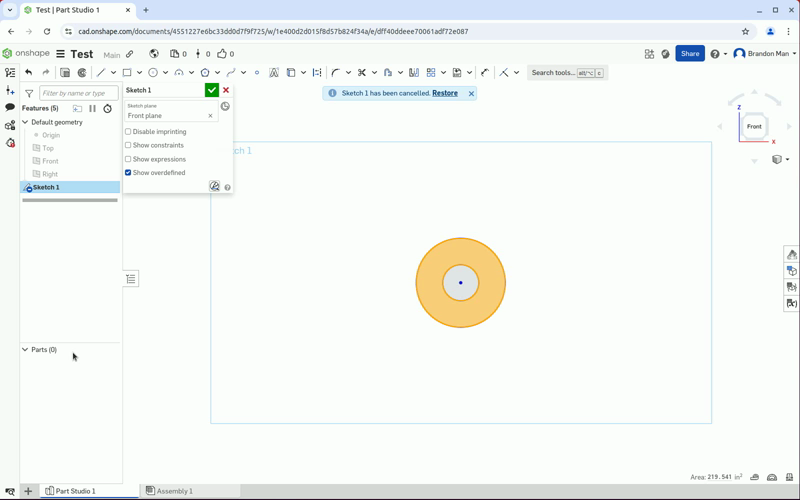
key(shift+e)
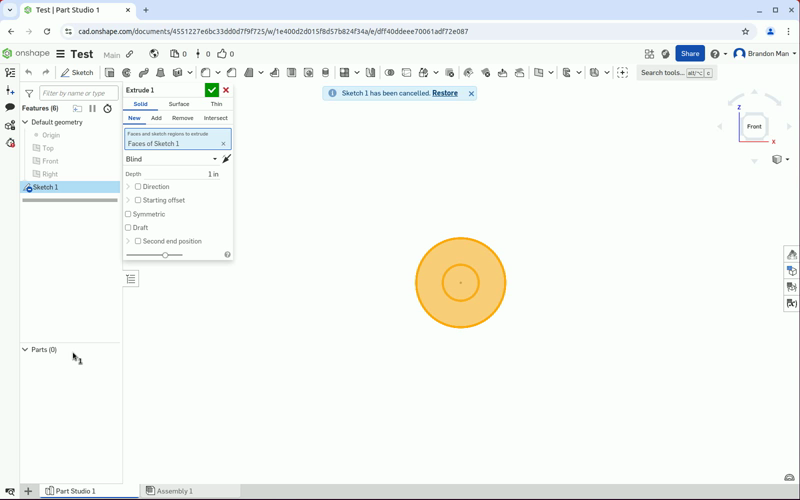
mouse_move(143, 106)
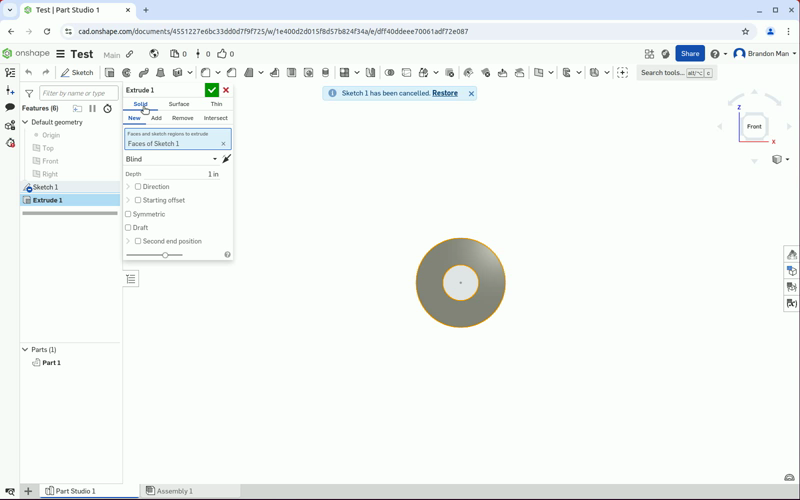
click(143, 106)
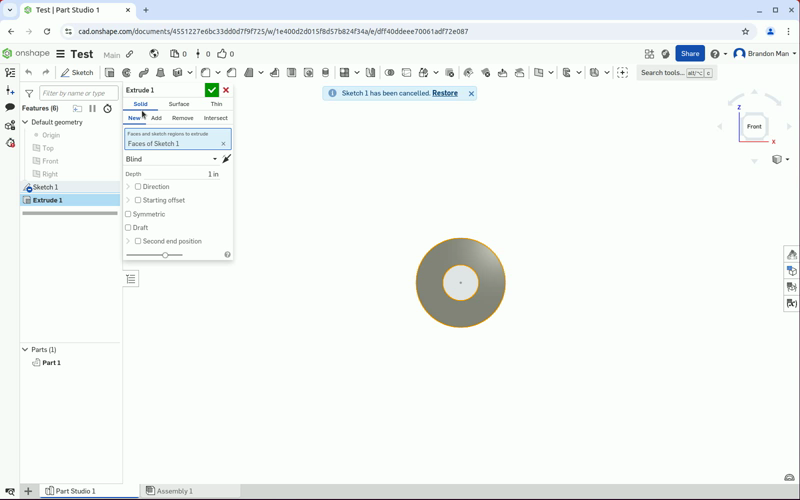
mouse_move(137, 120)
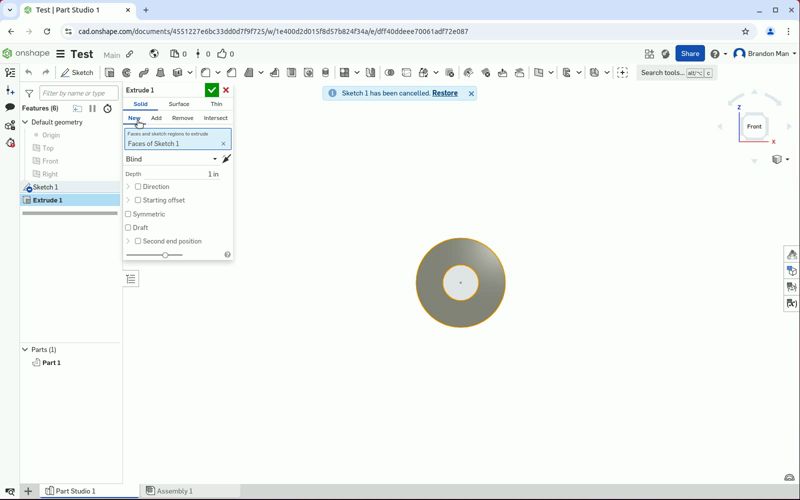
click(137, 120)
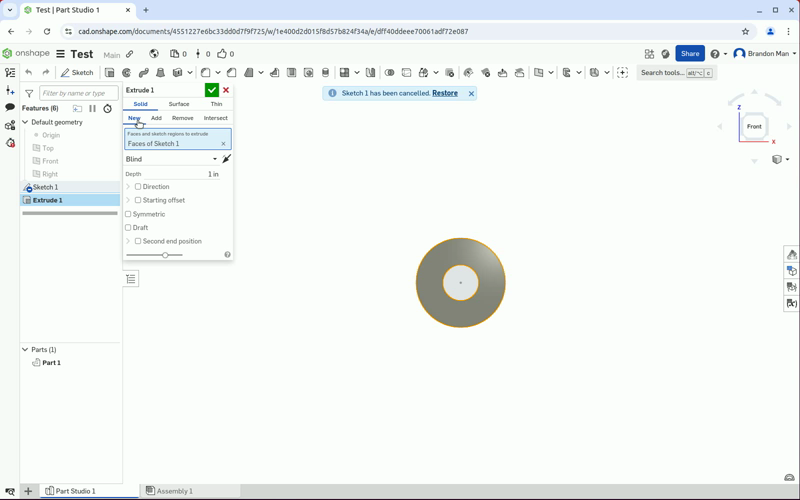
key(tab, 4)
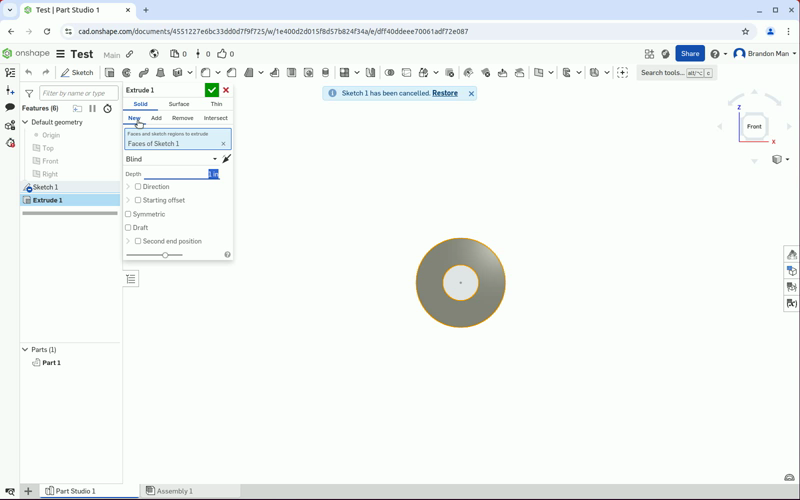
text(3.611)
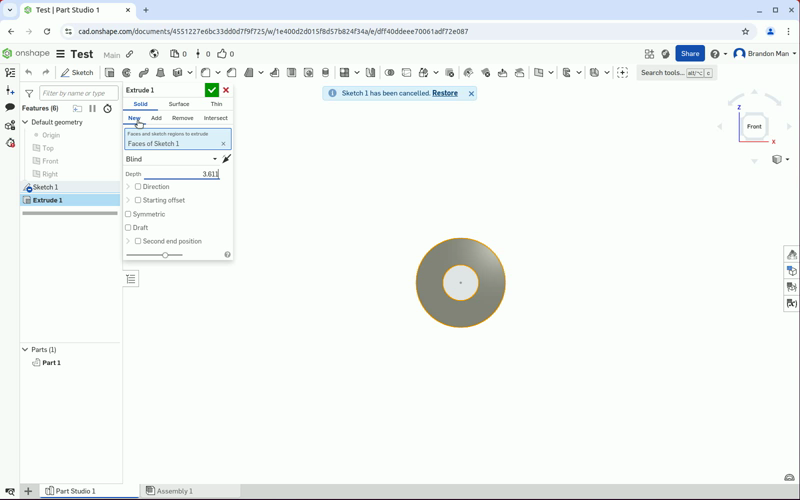
key(enter)
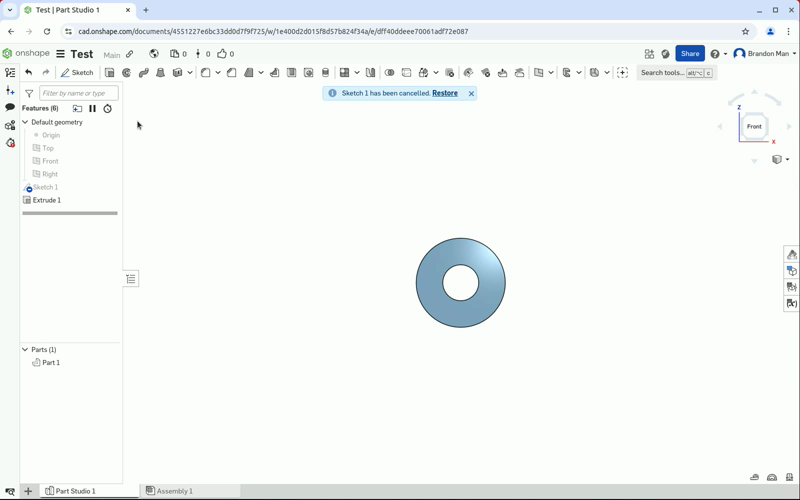
key(shift+h)
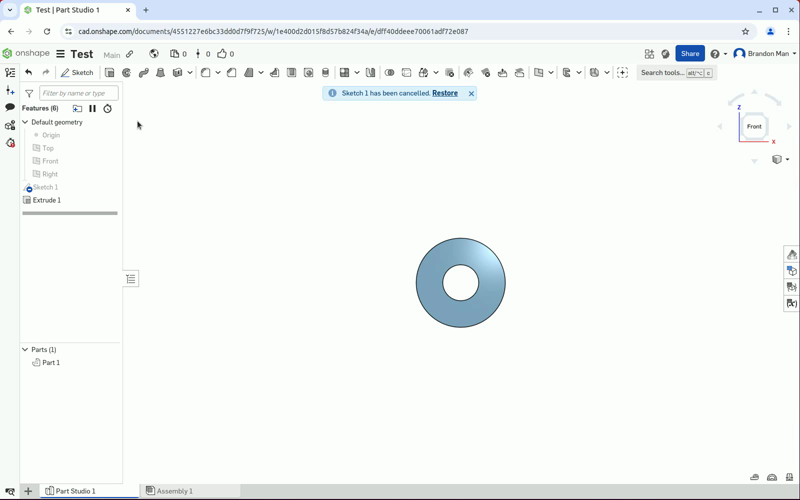
key(shift+h)
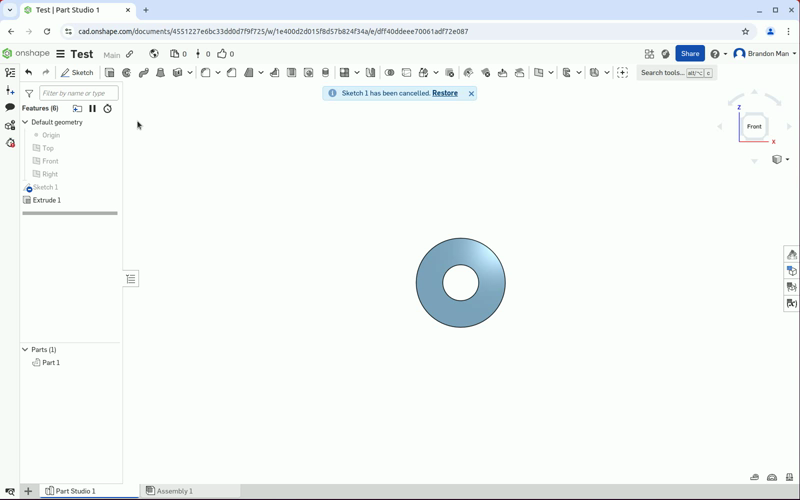
mouse_move(73, 189)
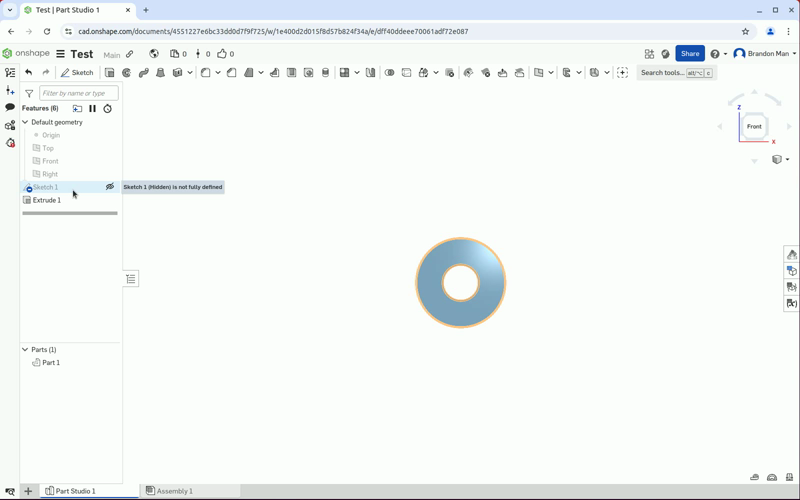
click(73, 189)
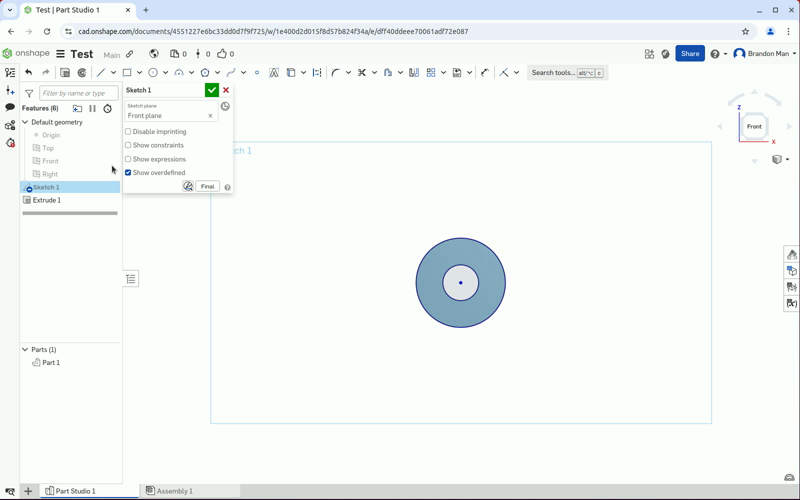
mouse_move(229, 92)
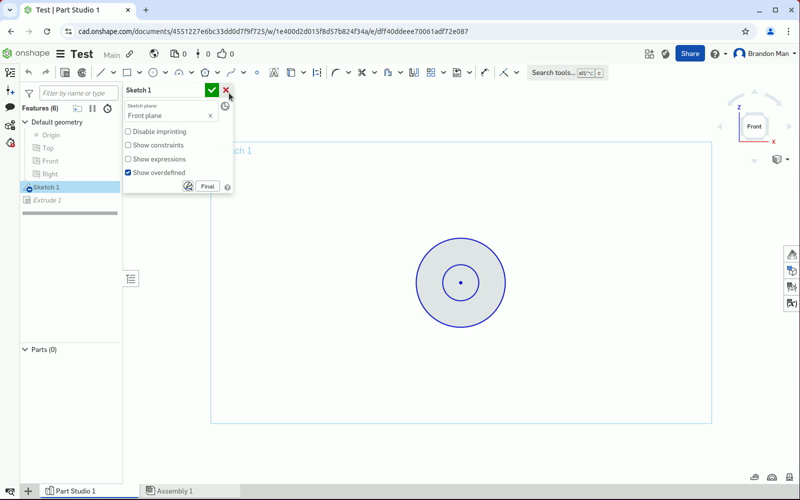
click(229, 92)
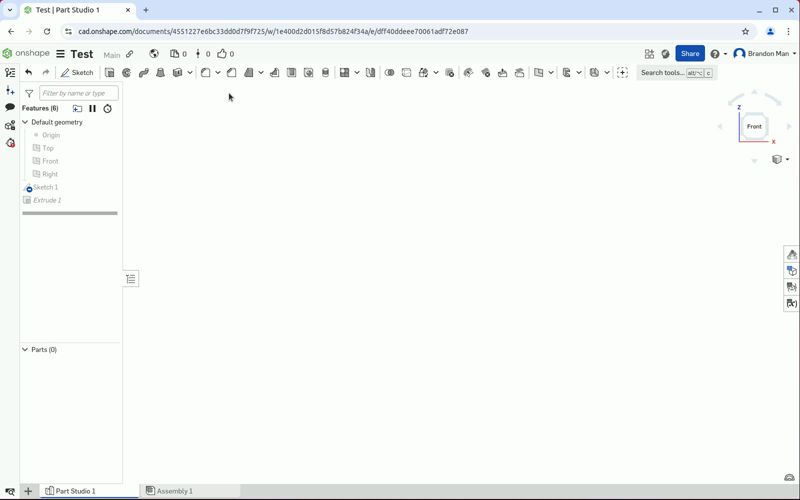
mouse_move(541, 75)
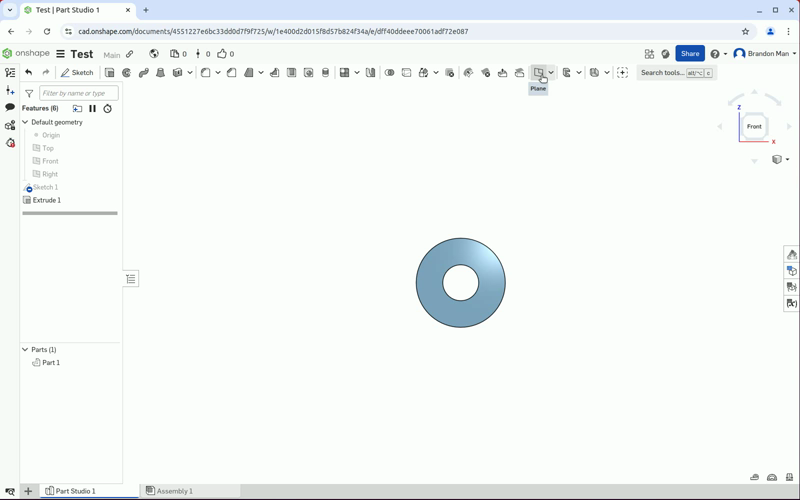
click(541, 75)
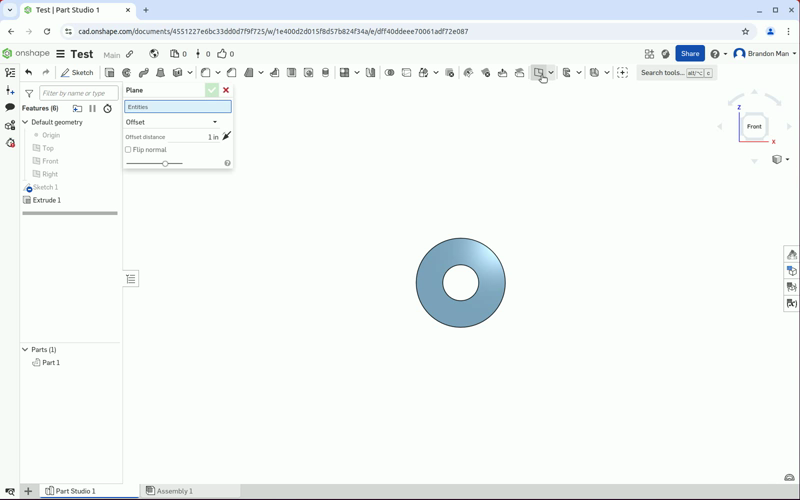
mouse_move(73, 163)
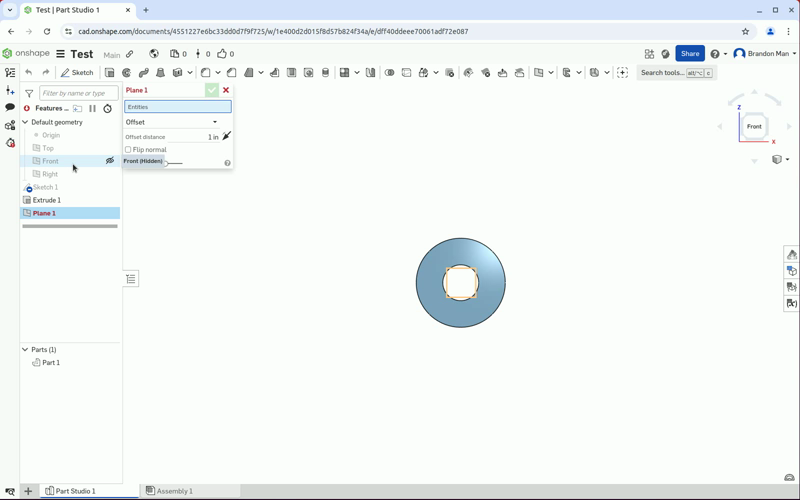
click(73, 163)
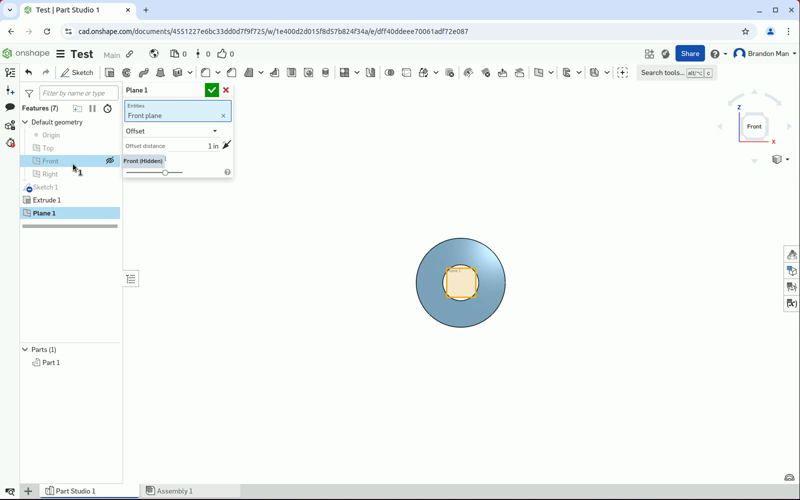
key(tab, 2)
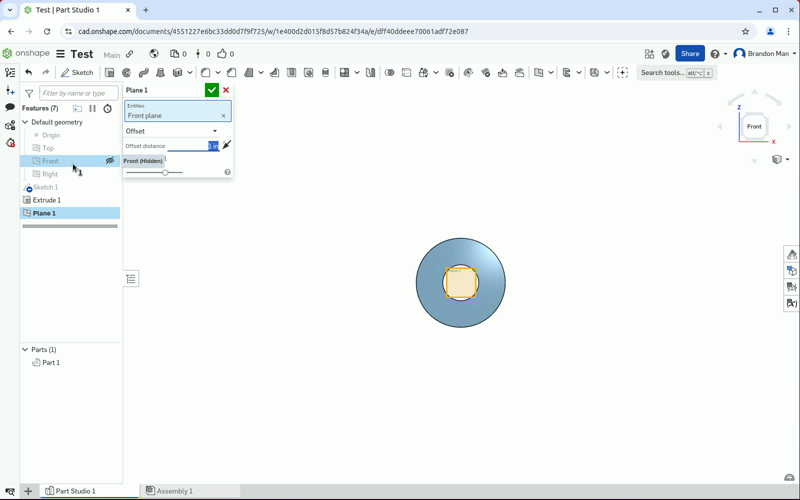
text(3.605)
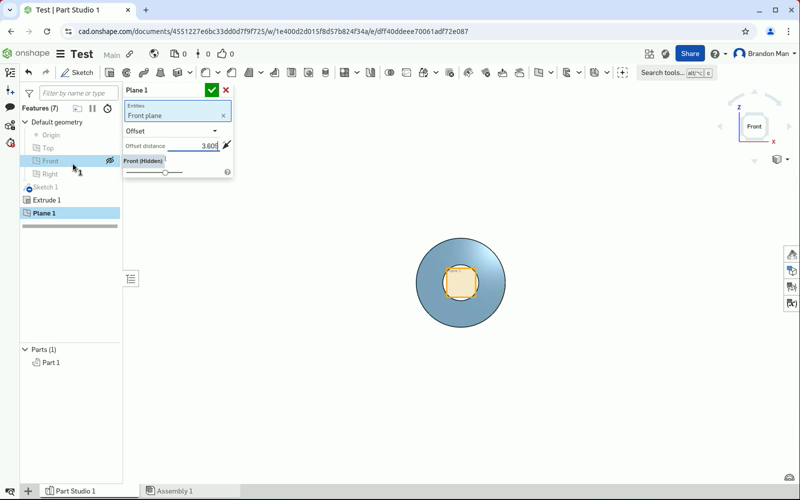
key(enter, 2)
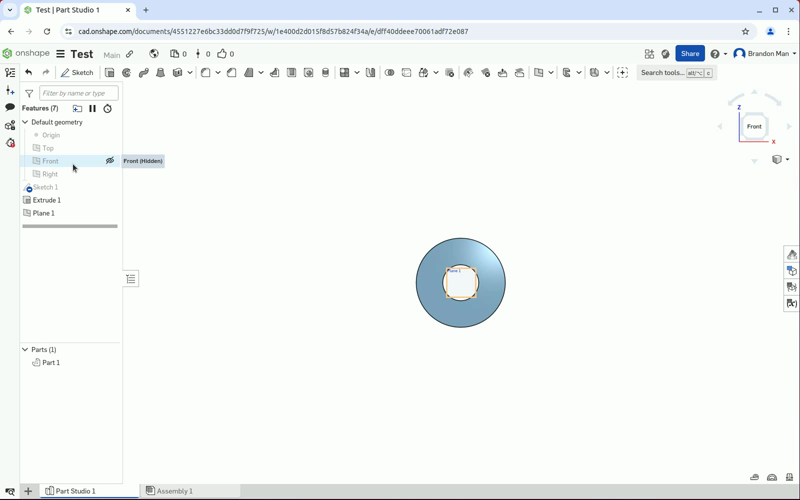
key(shift+s)
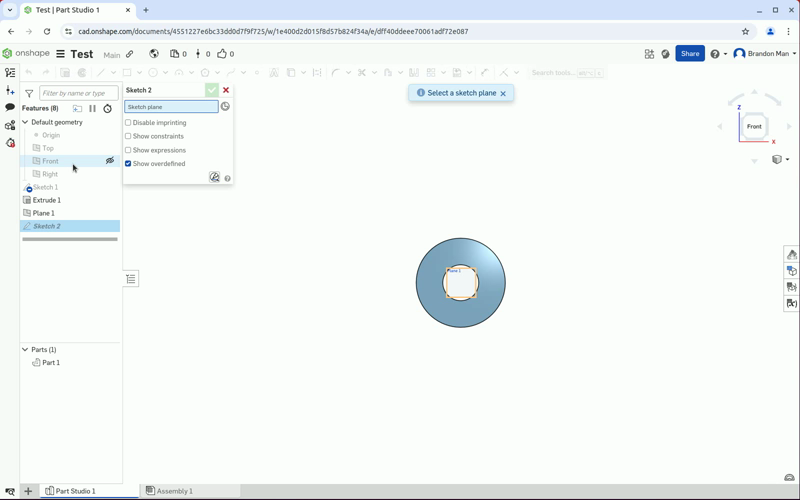
mouse_move(73, 215)
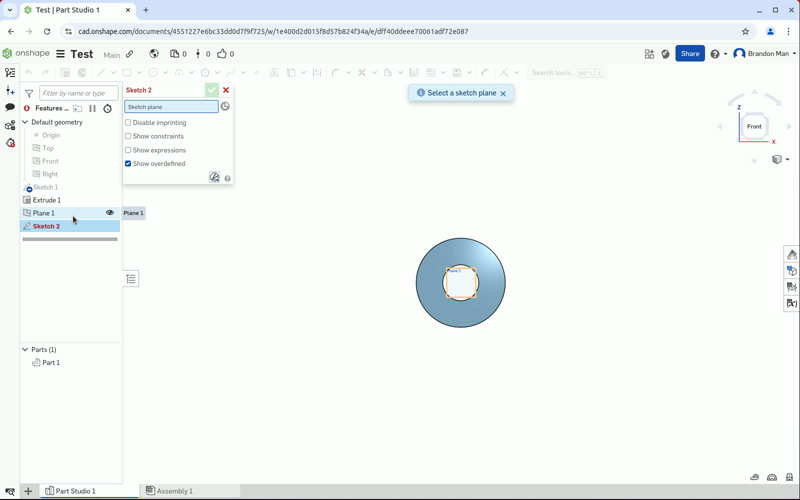
click(73, 215)
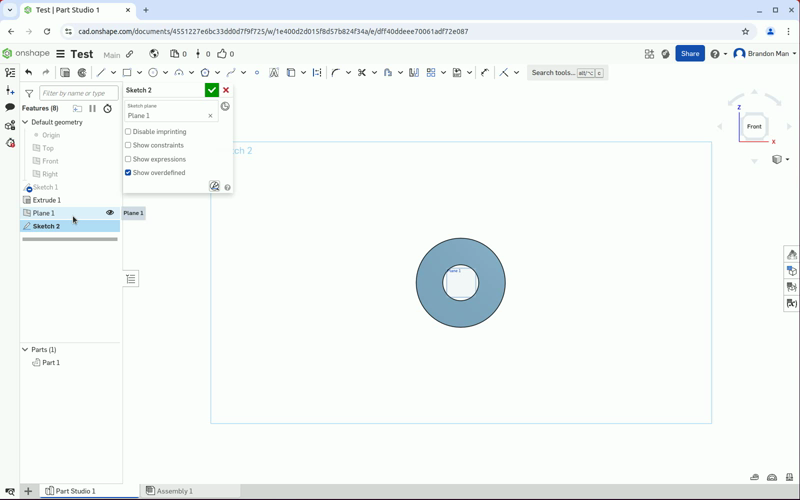
mouse_move(73, 352)
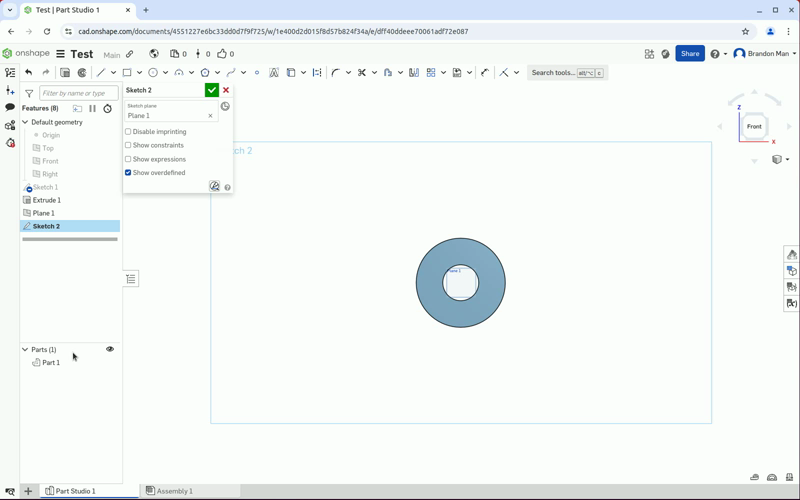
key(y)
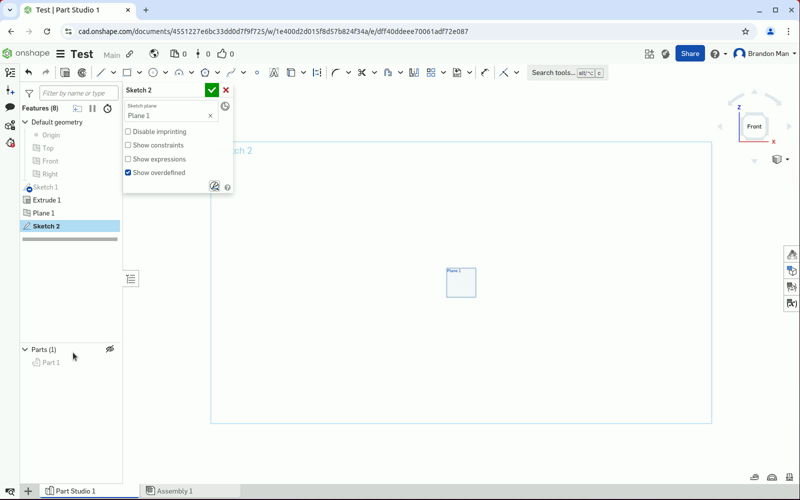
key(c)
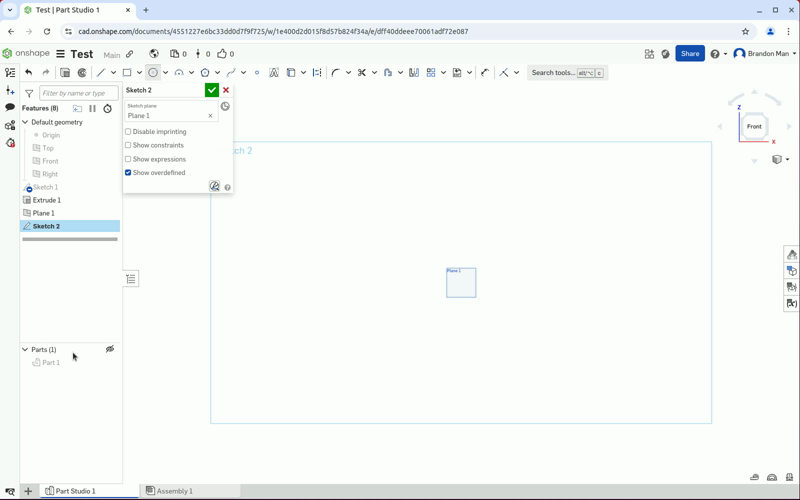
key_down(shift)
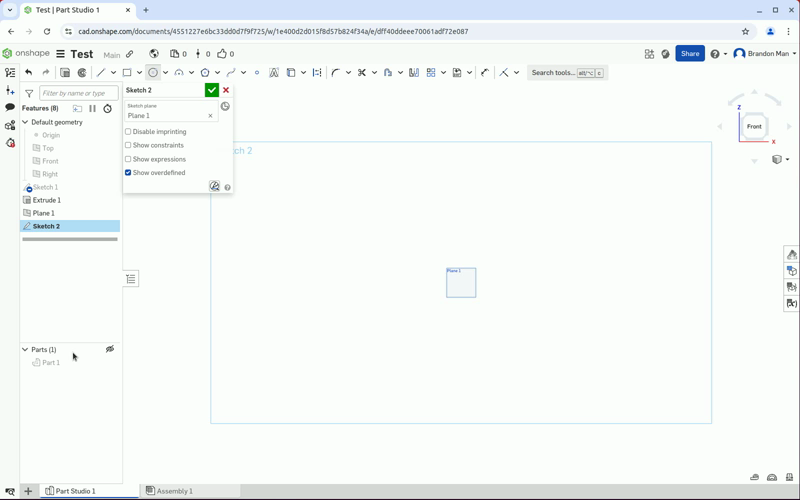
mouse_move(460, 282)
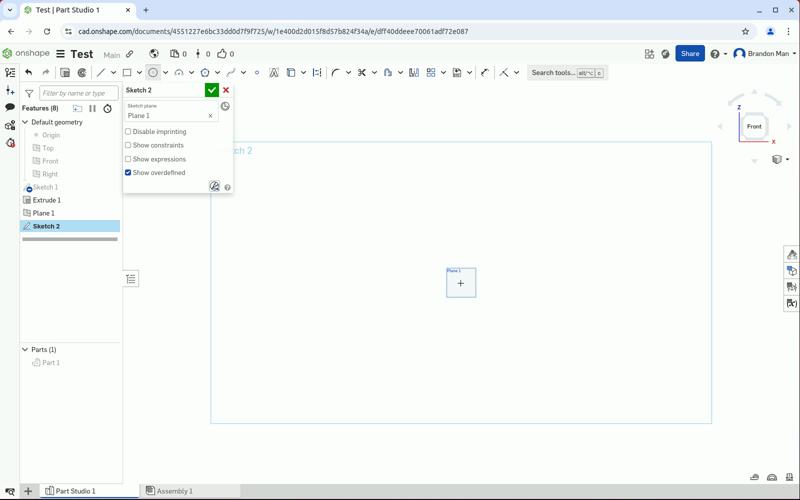
click(460, 282)
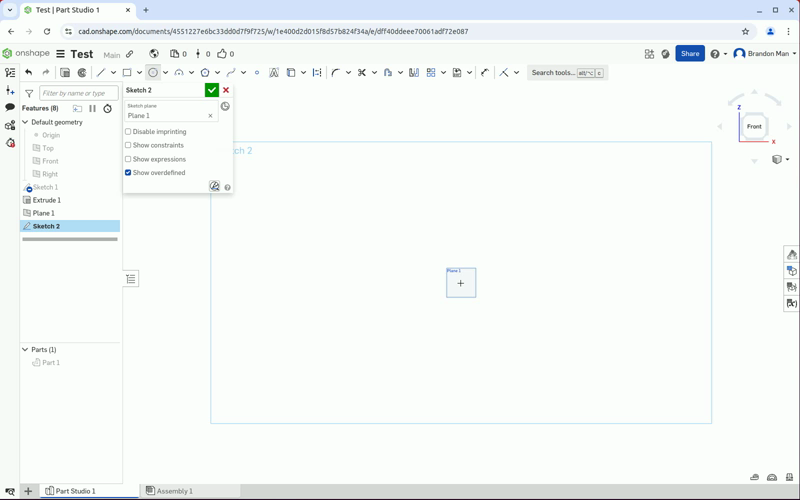
key_up(shift)
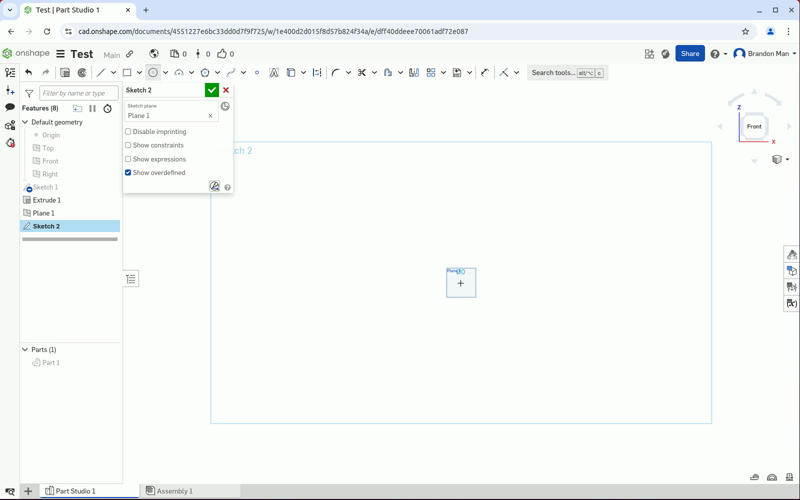
mouse_move(492, 282)
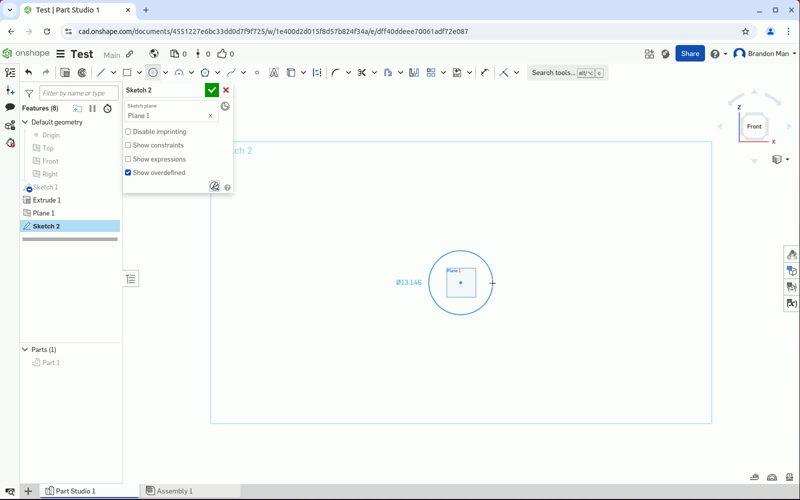
click(492, 282)
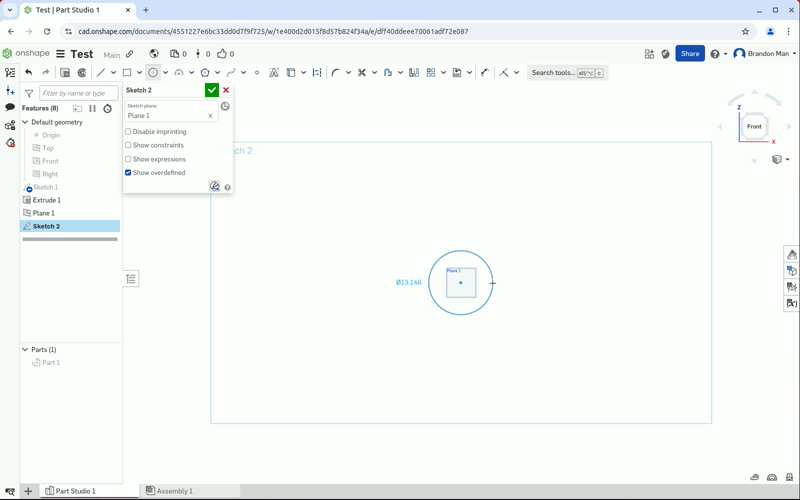
key(esc)
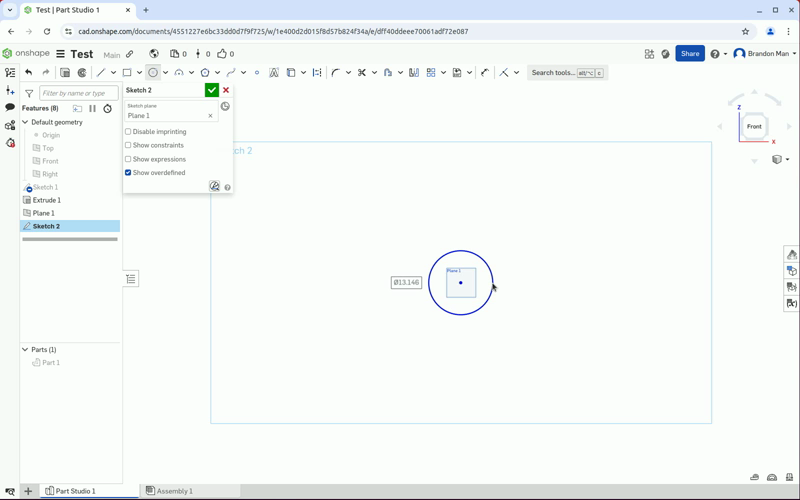
key(c)
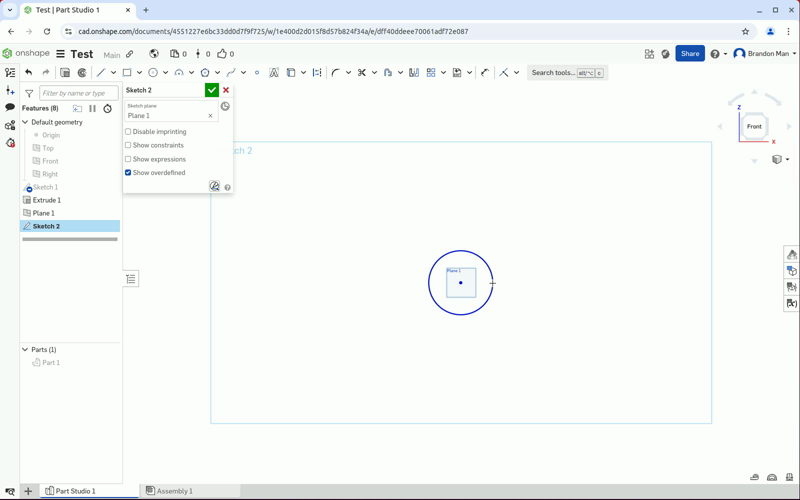
key_down(shift)
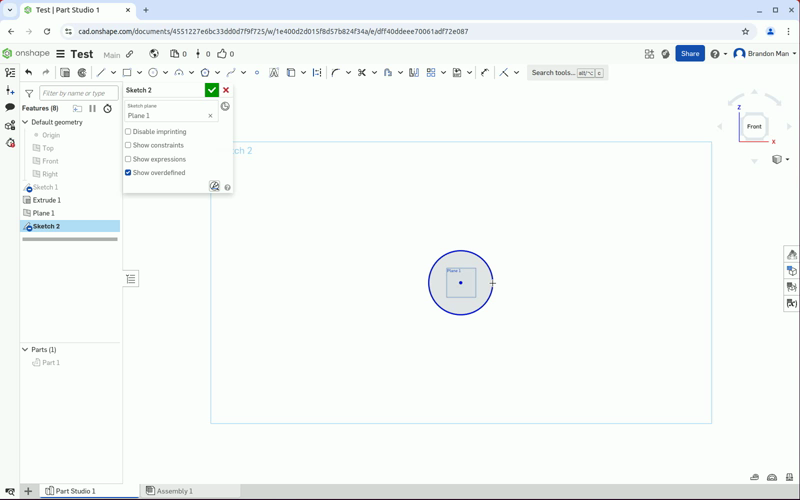
mouse_move(460, 282)
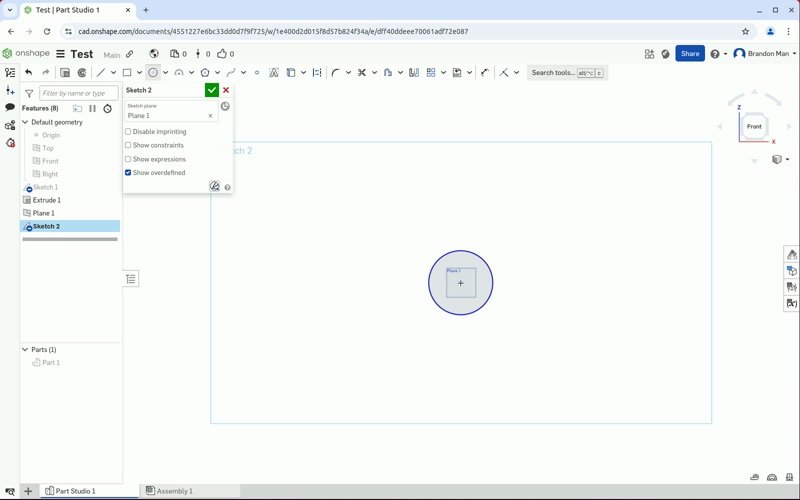
click(460, 282)
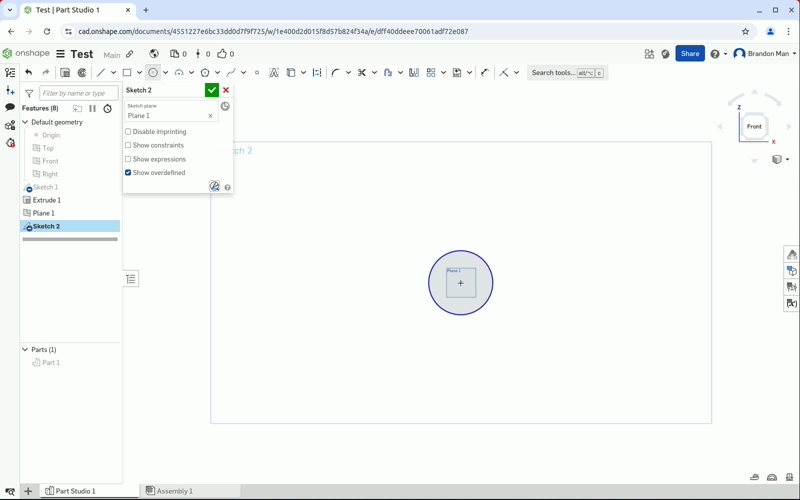
key_up(shift)
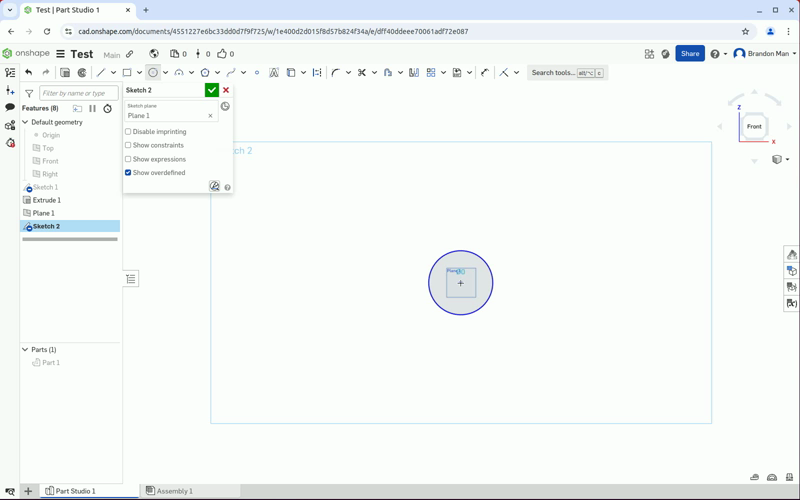
mouse_move(478, 282)
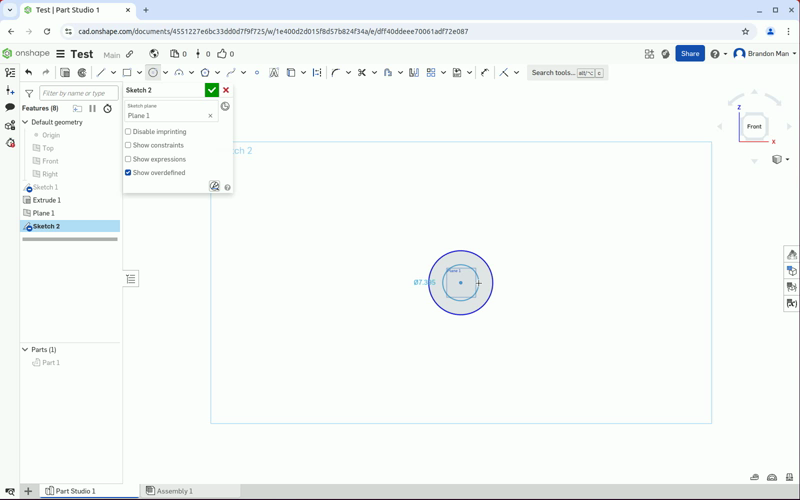
click(478, 282)
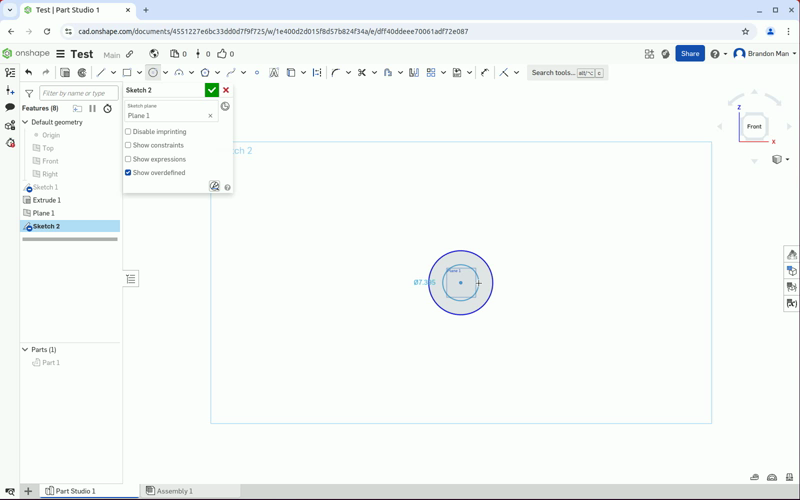
key(esc)
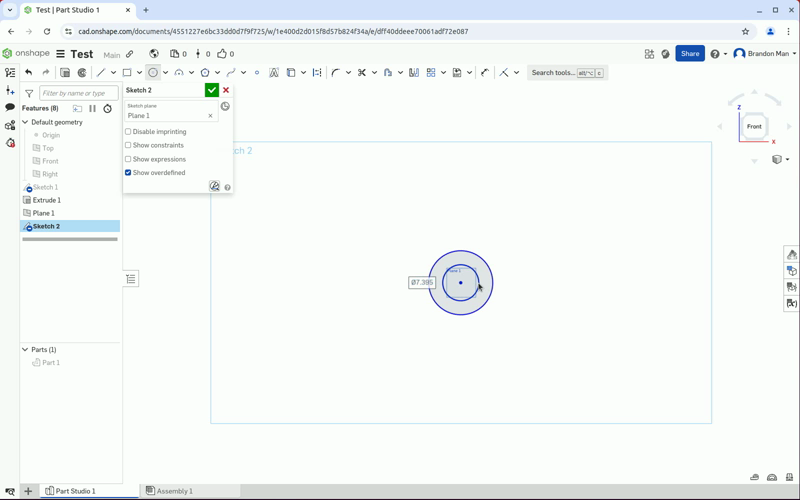
mouse_move(477, 259)
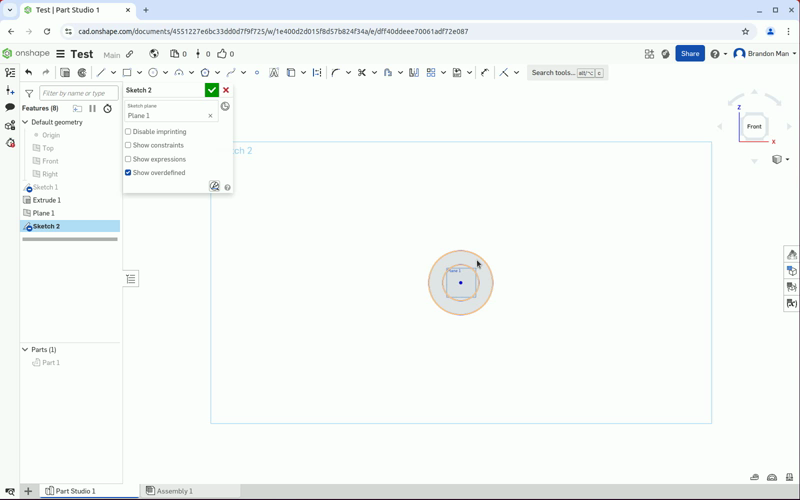
click(477, 259)
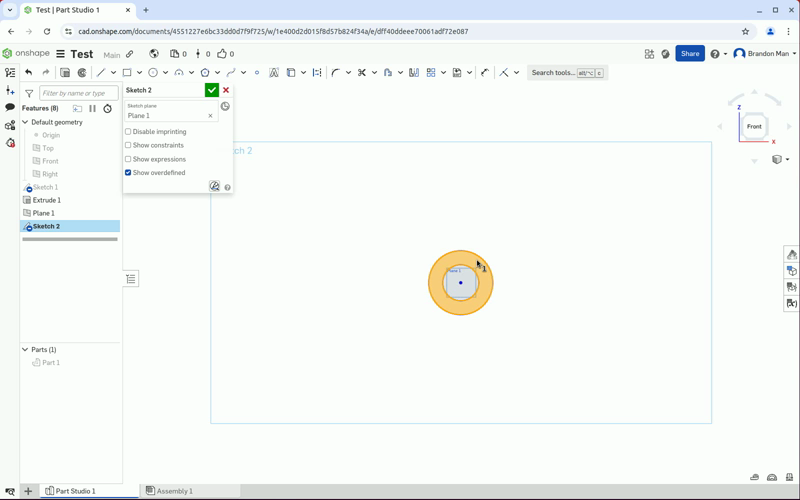
mouse_move(73, 352)
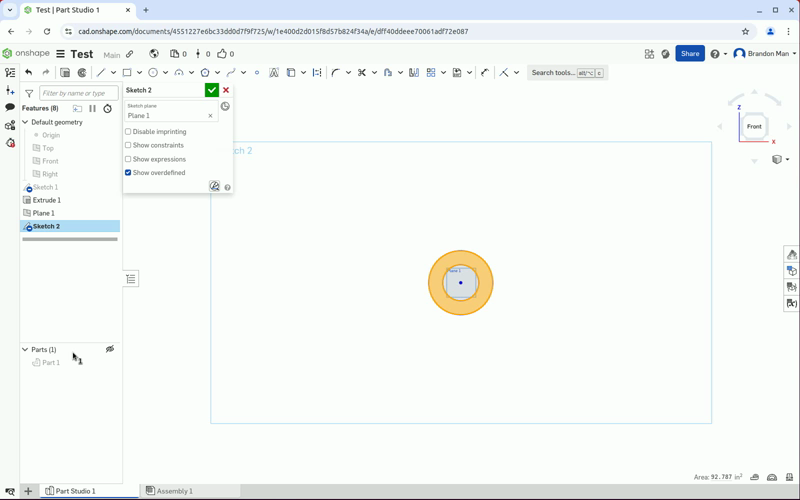
key(shift+y)
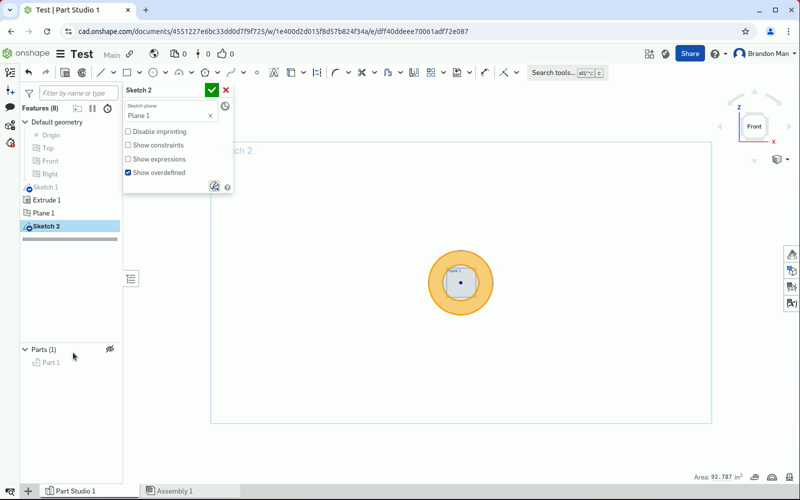
key(shift+e)
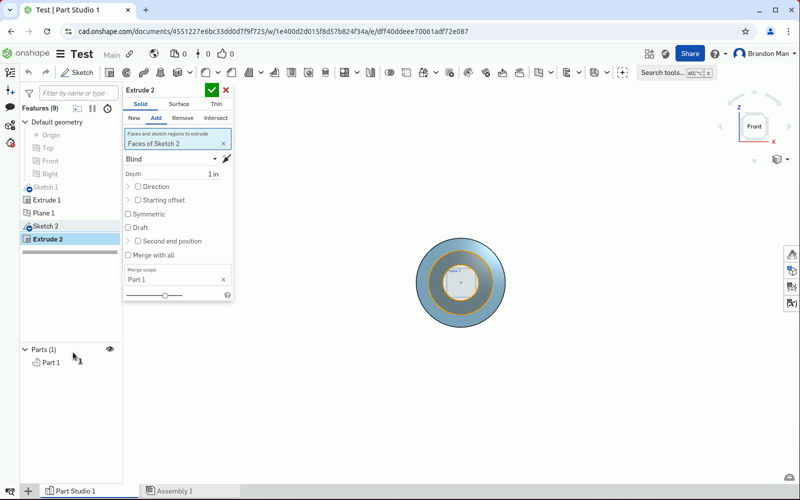
mouse_move(143, 106)
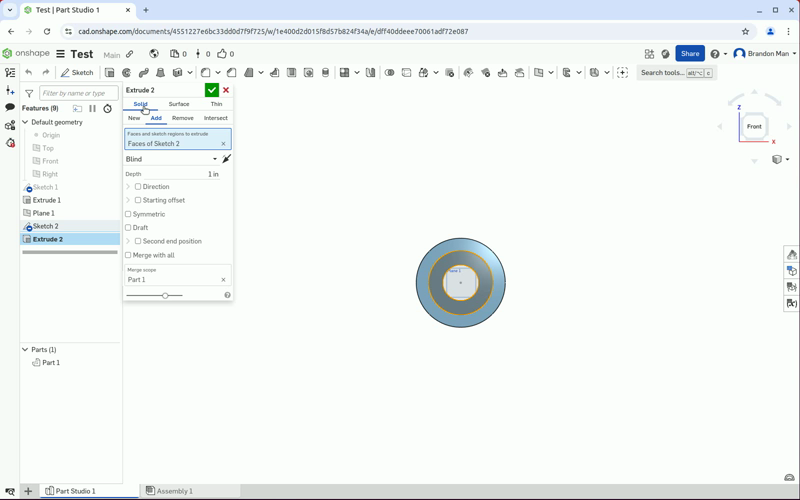
click(143, 106)
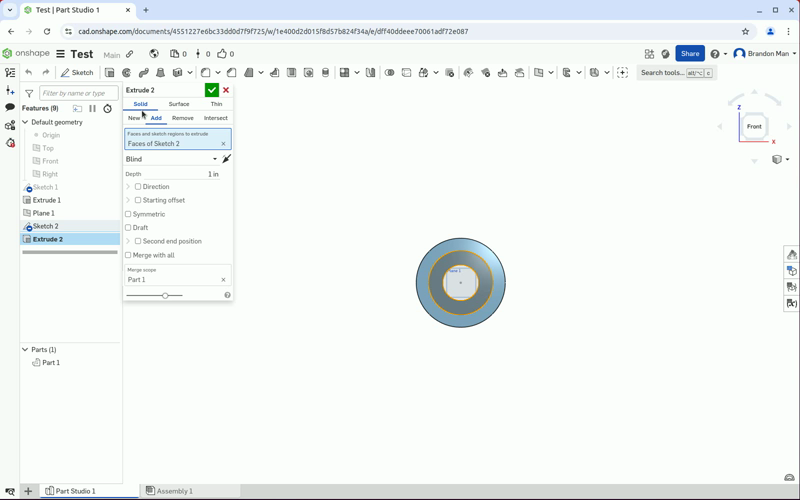
mouse_move(137, 120)
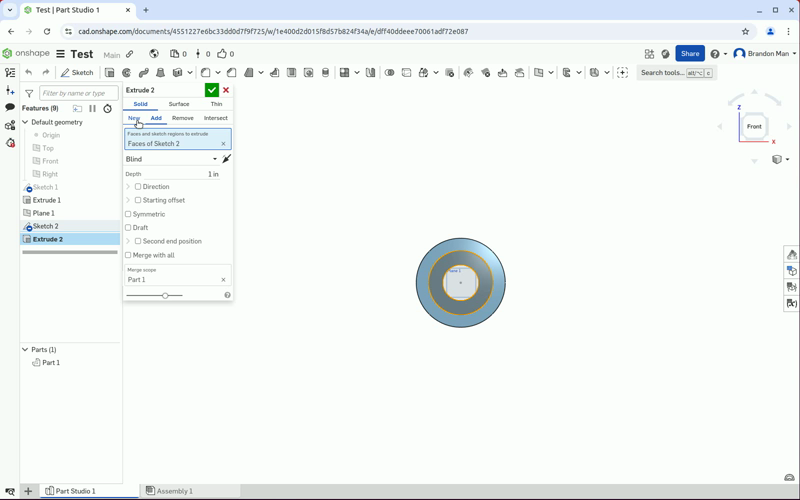
click(137, 120)
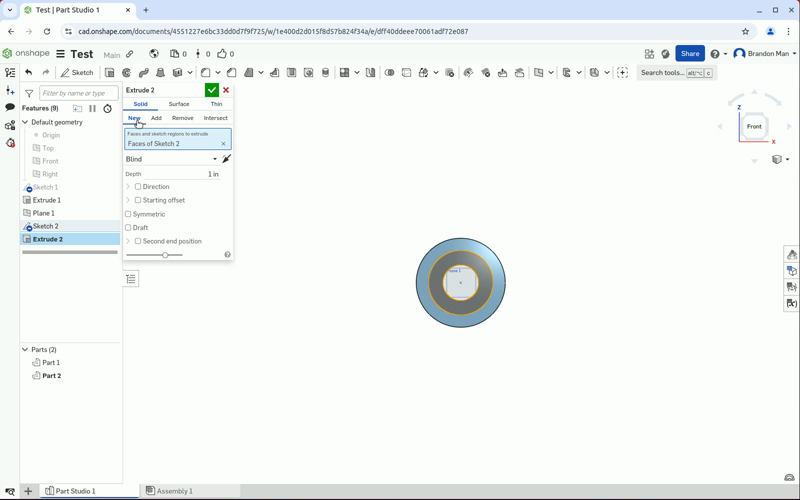
key(tab, 4)
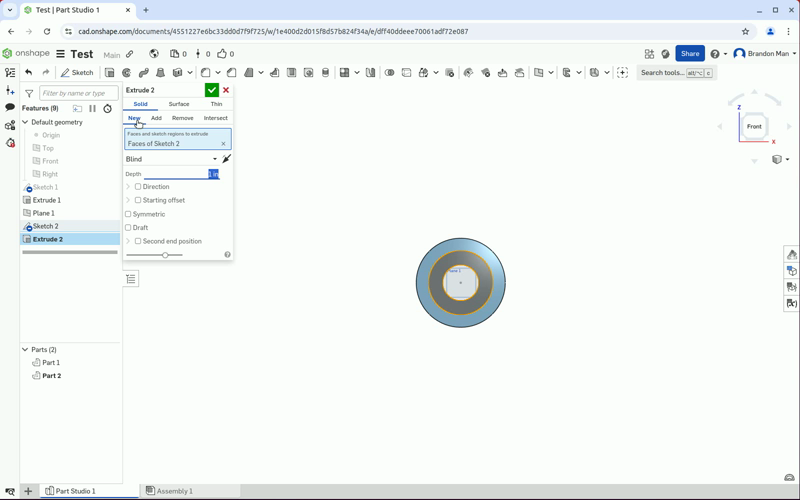
text(1.204)
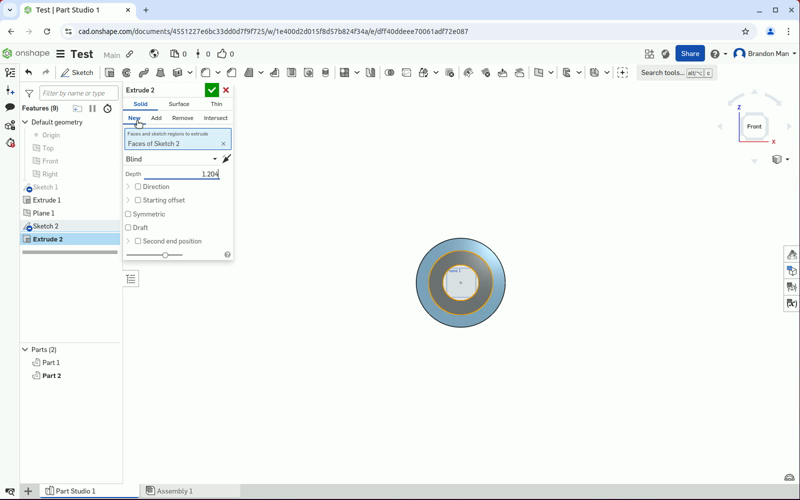
key(enter)
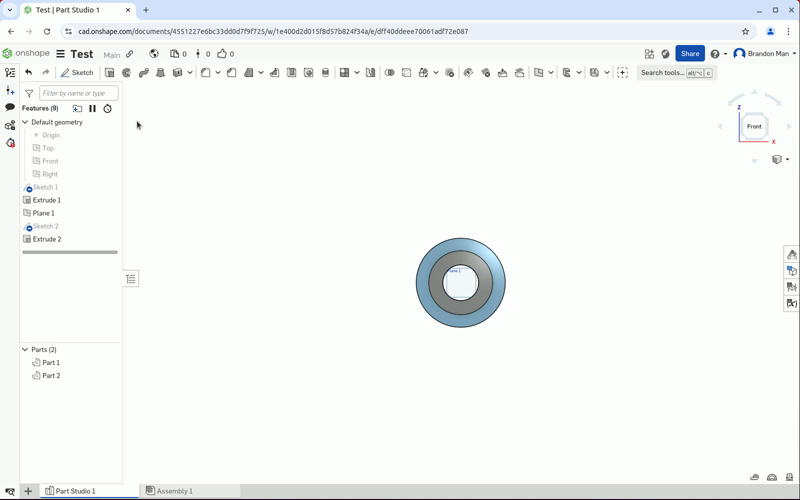
key(shift+h)
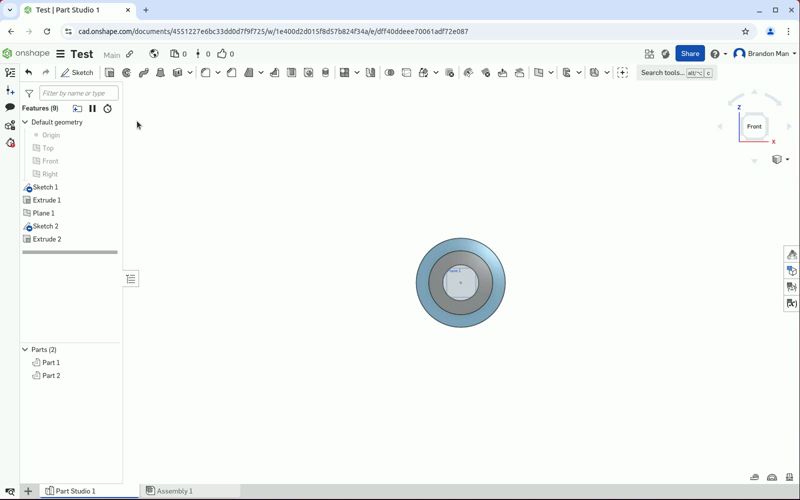
key(shift+h)
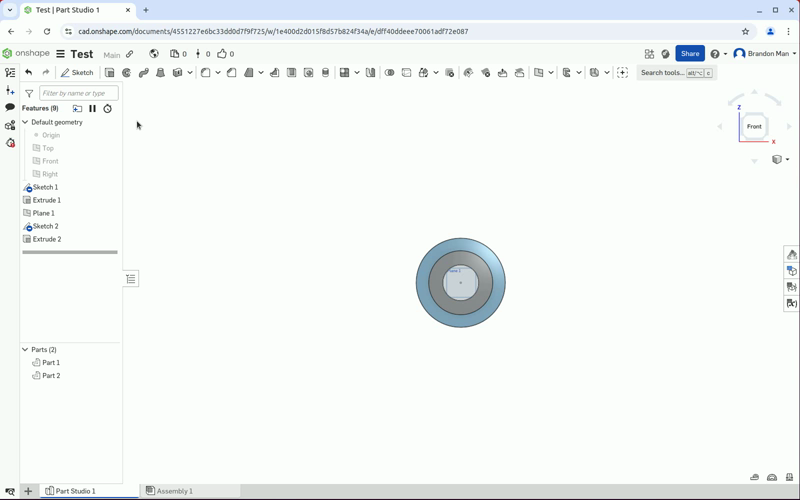
key(shift+7)
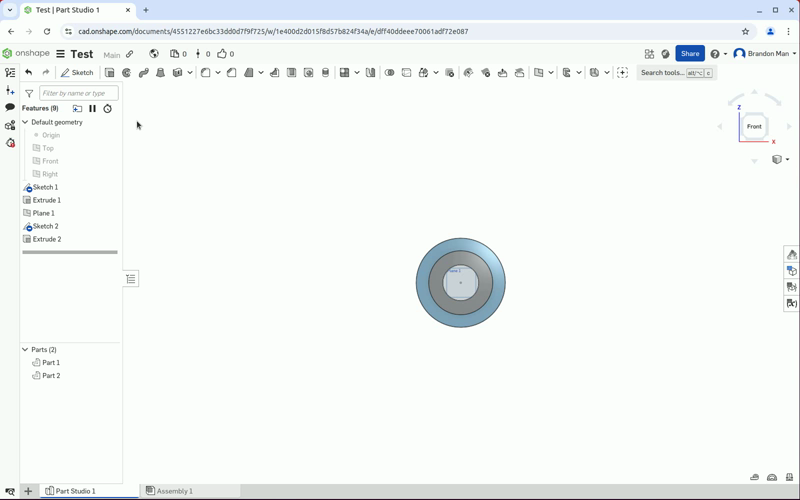
key(left, 2)
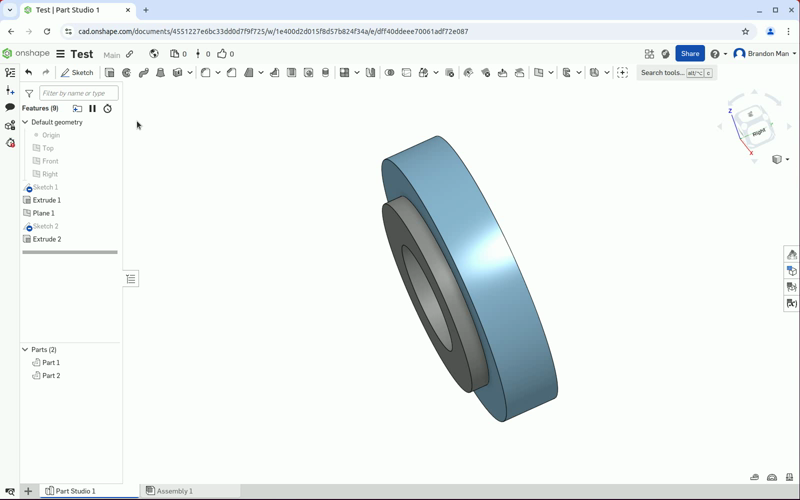
key(down, 2)
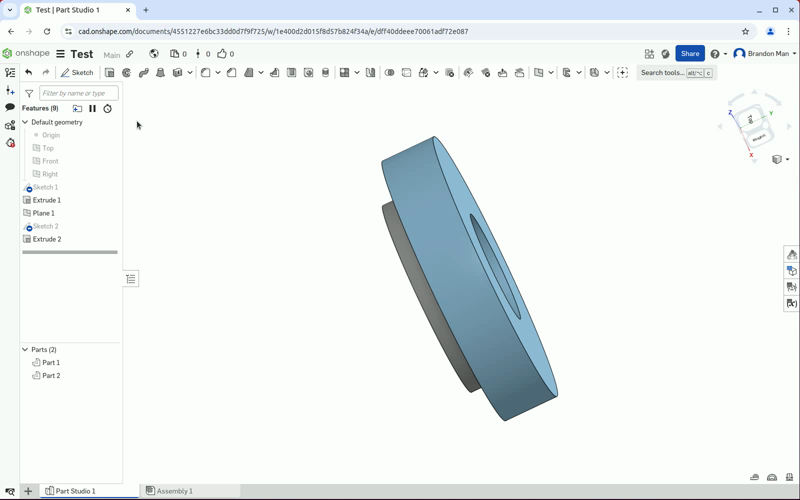
key(up, 2)
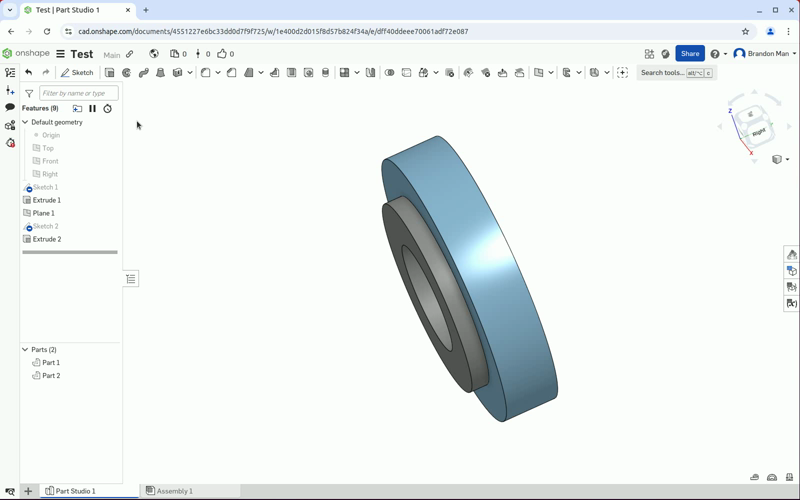
key(right, 2)
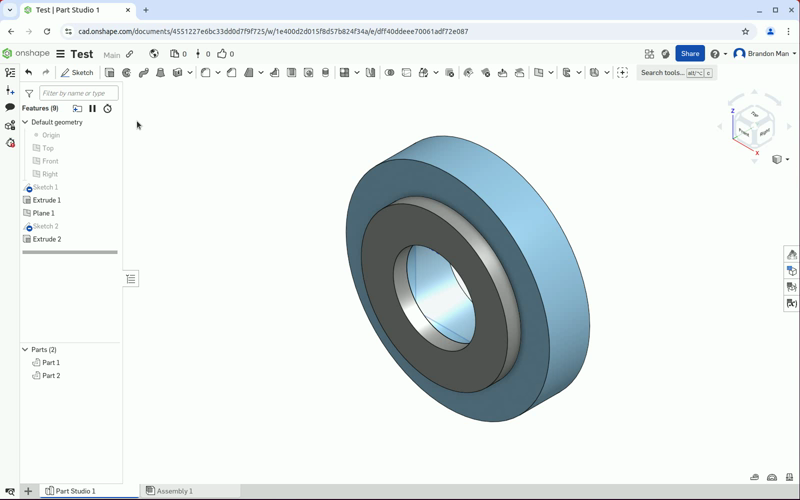
mouse_move(73, 189)
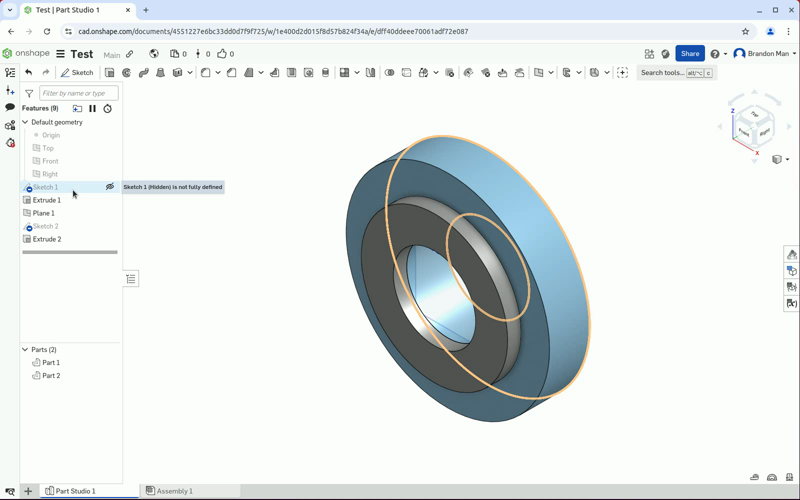
click(73, 189)